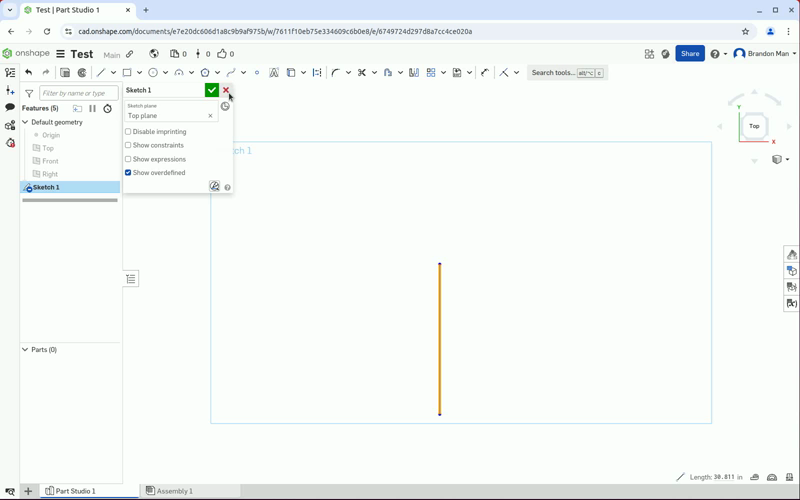
key(shift+h)
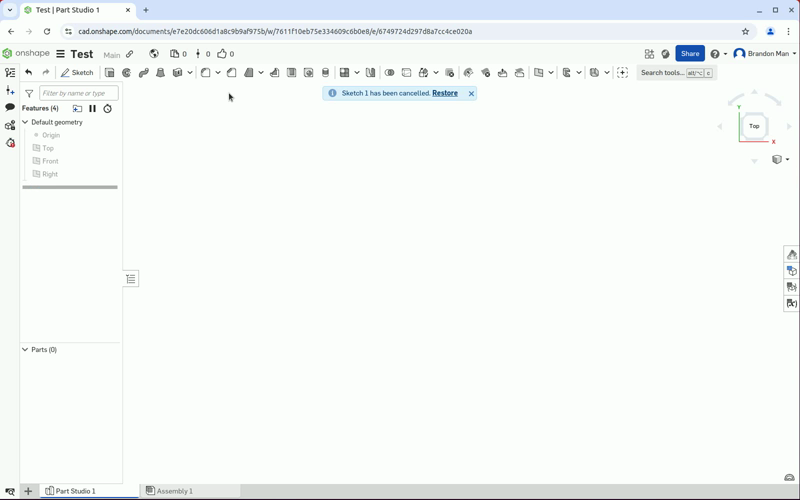
mouse_move(73, 352)
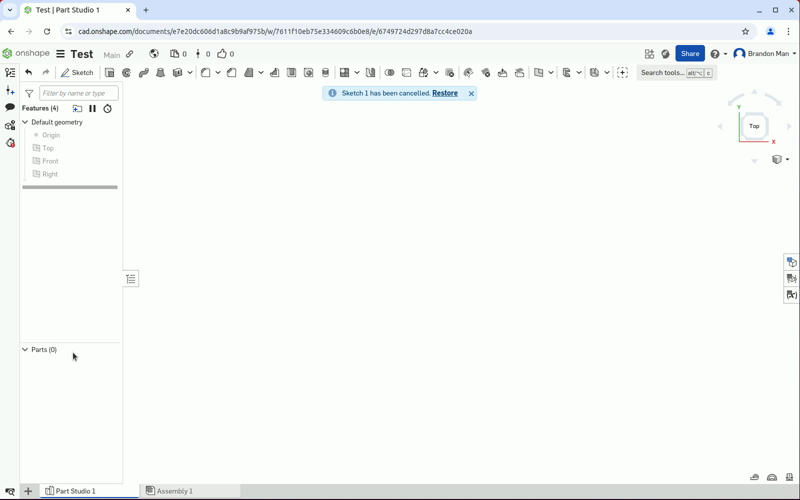
key(y)
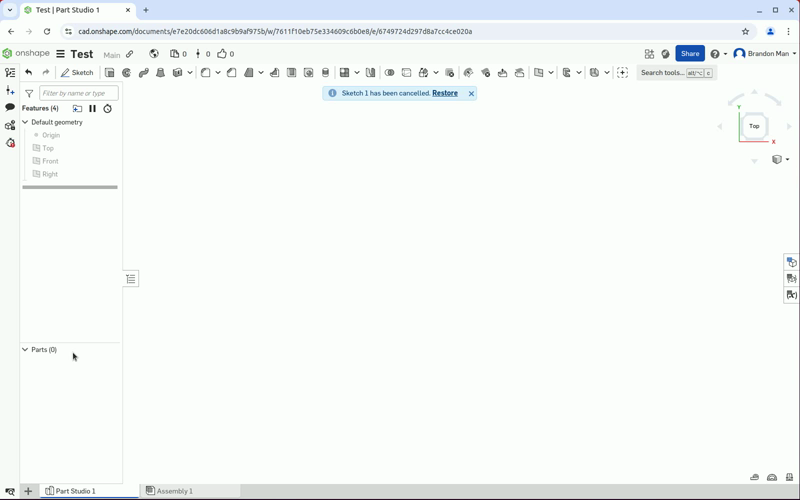
key(shift+p)
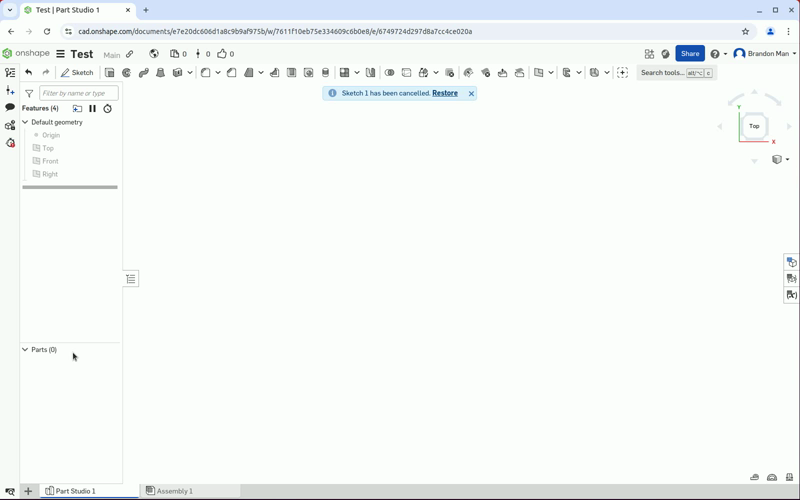
key(space)
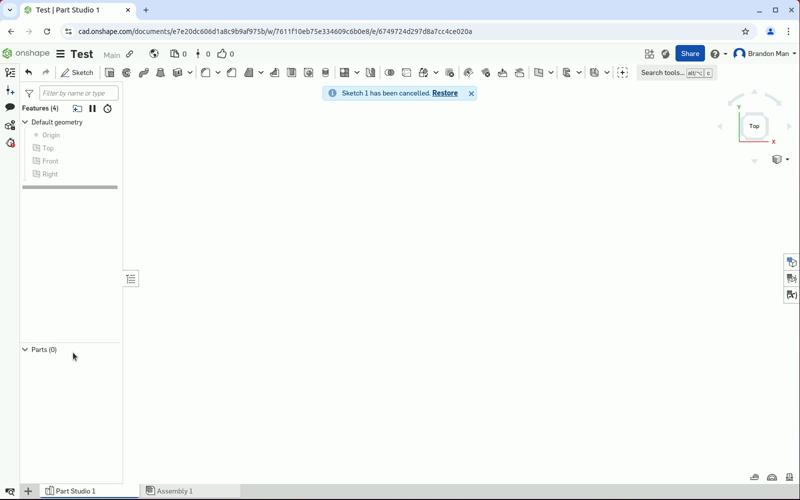
key_down(shift)
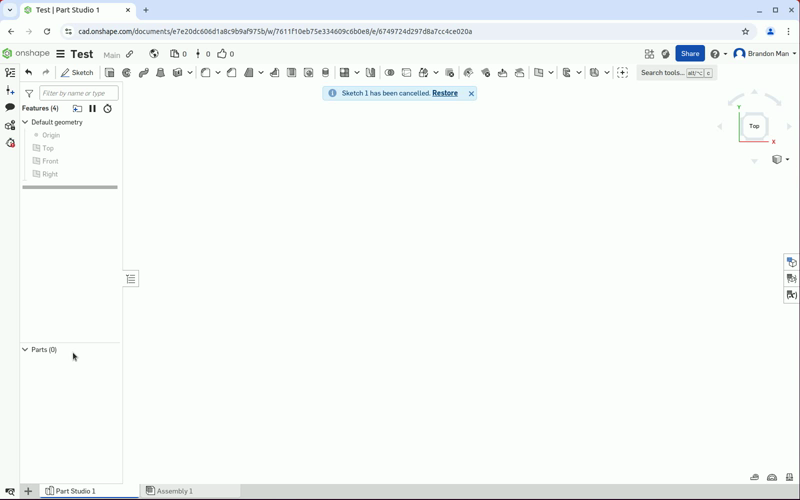
key(up)
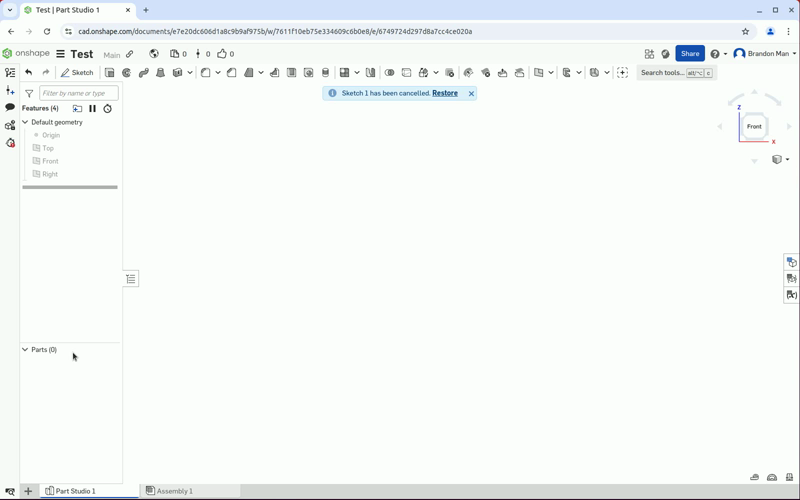
key_up(shift)
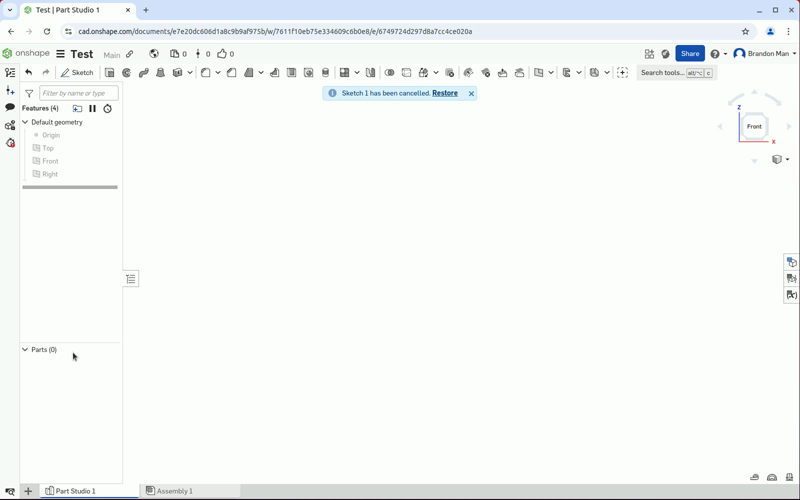
mouse_move(73, 352)
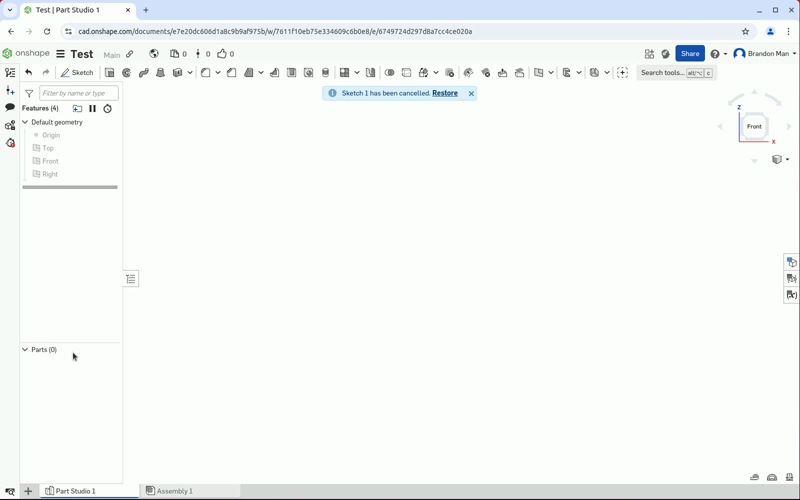
key(shift+y)
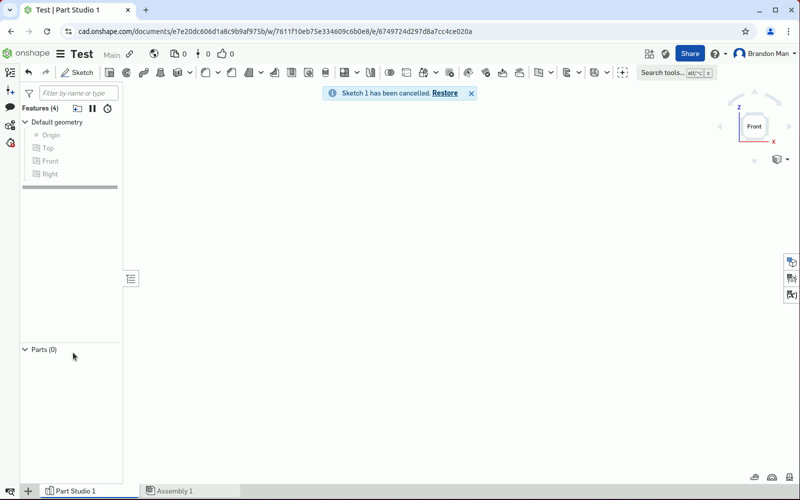
key(shift+s)
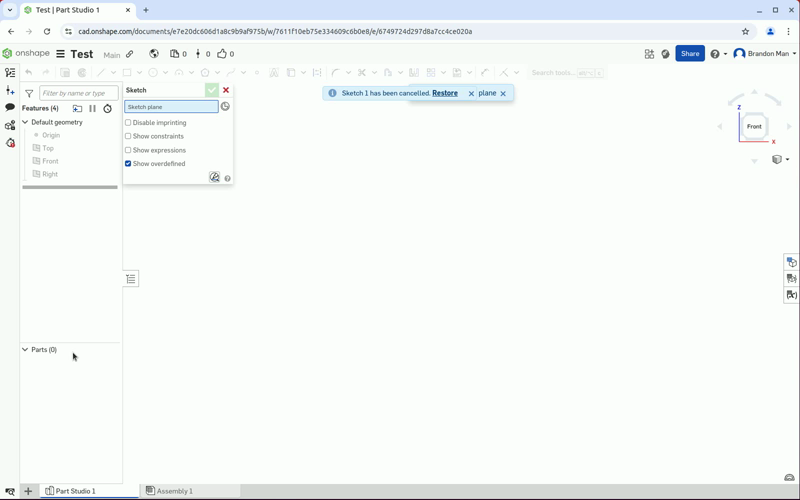
mouse_move(73, 163)
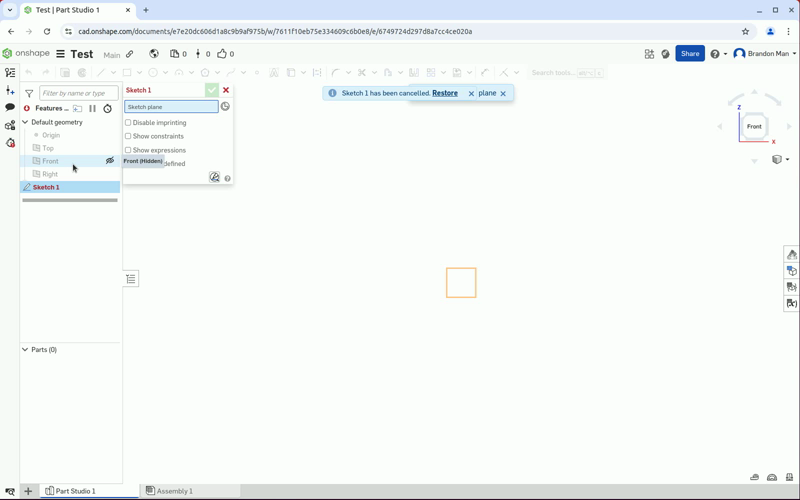
click(73, 163)
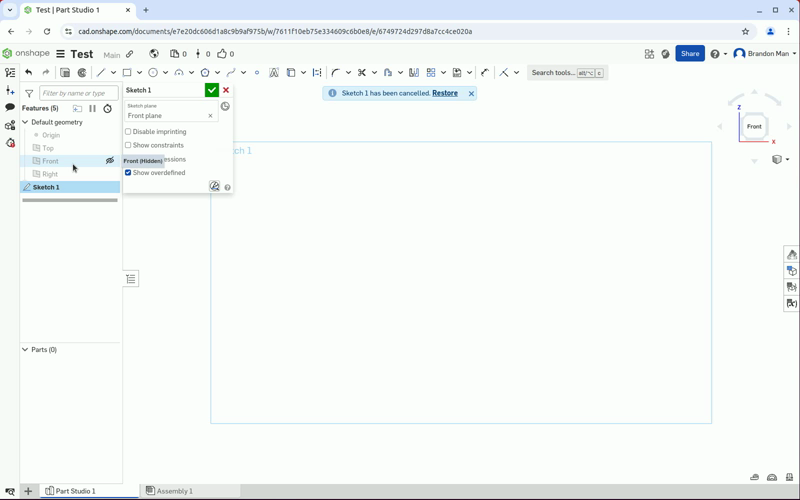
mouse_move(73, 352)
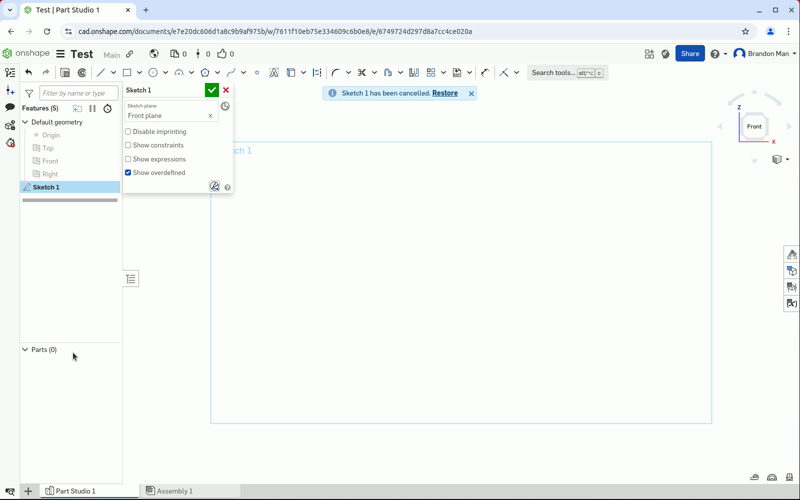
key(y)
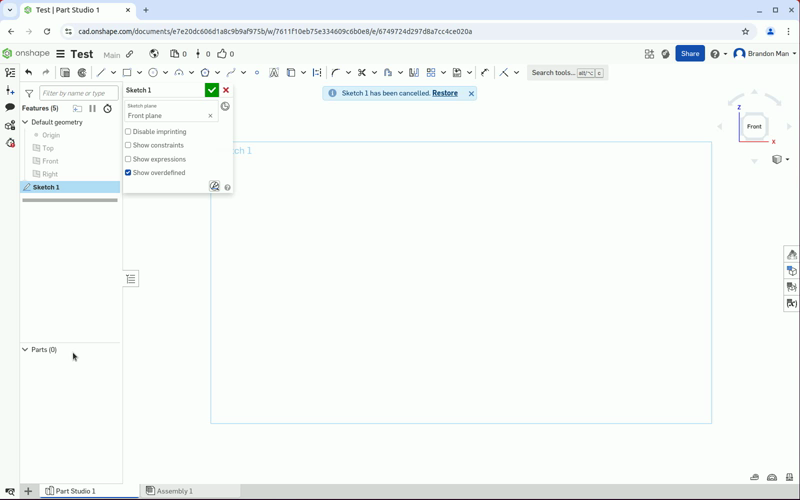
key(c)
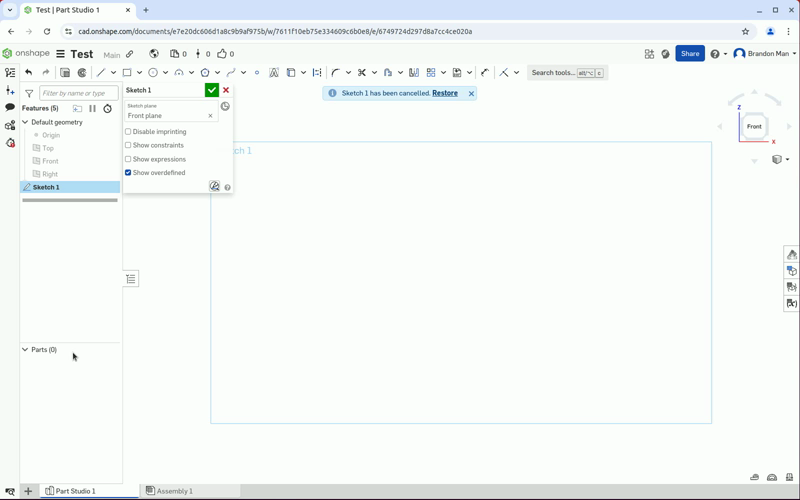
key_down(shift)
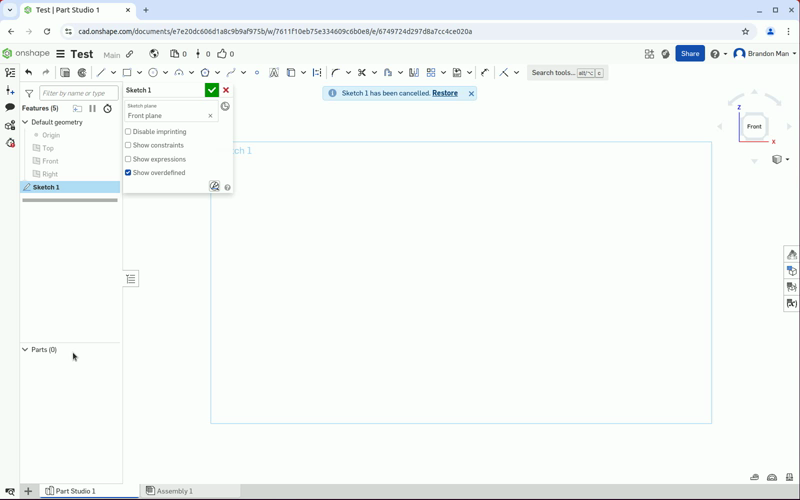
mouse_move(461, 282)
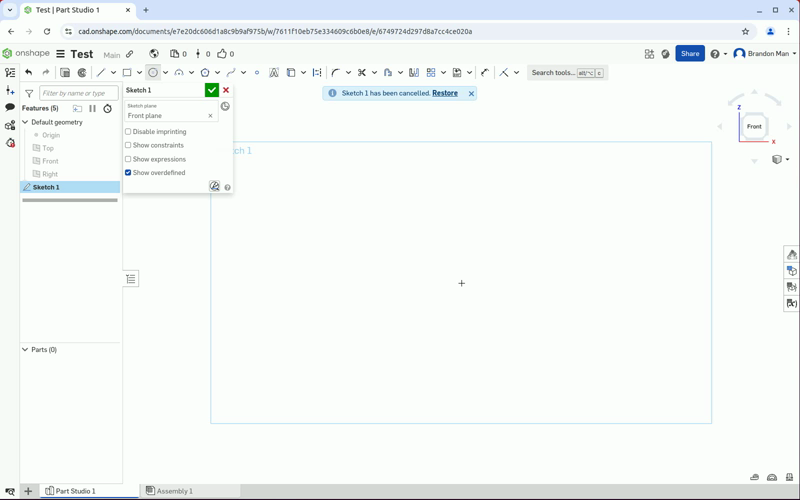
click(461, 282)
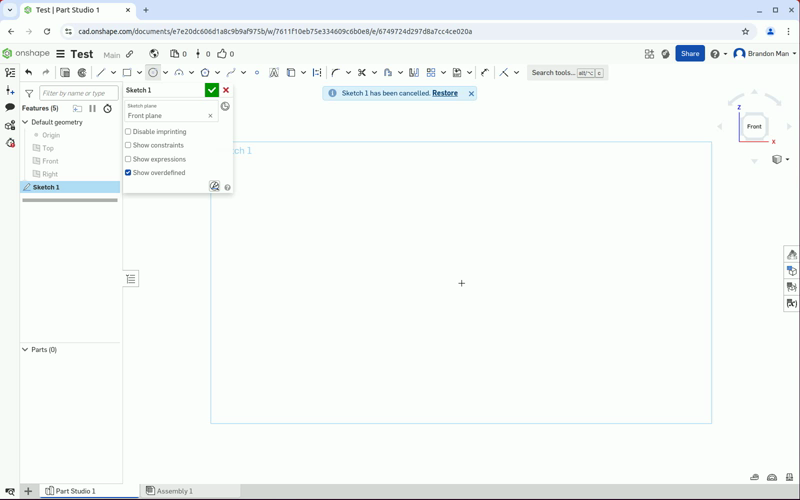
key_up(shift)
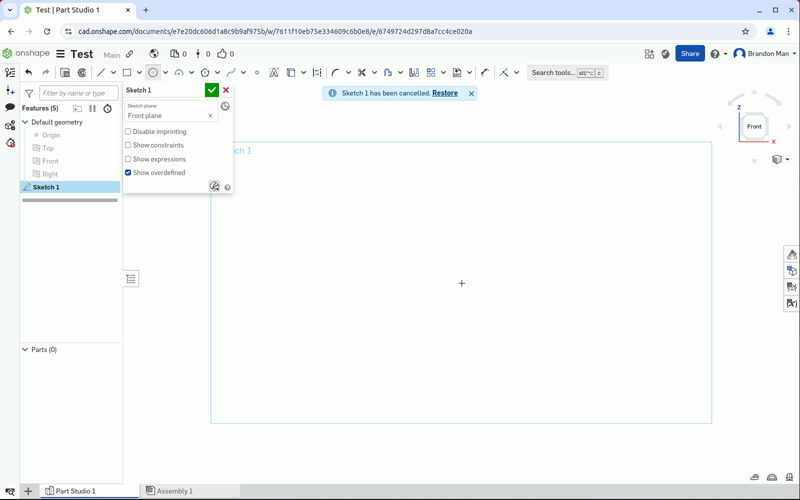
mouse_move(479, 282)
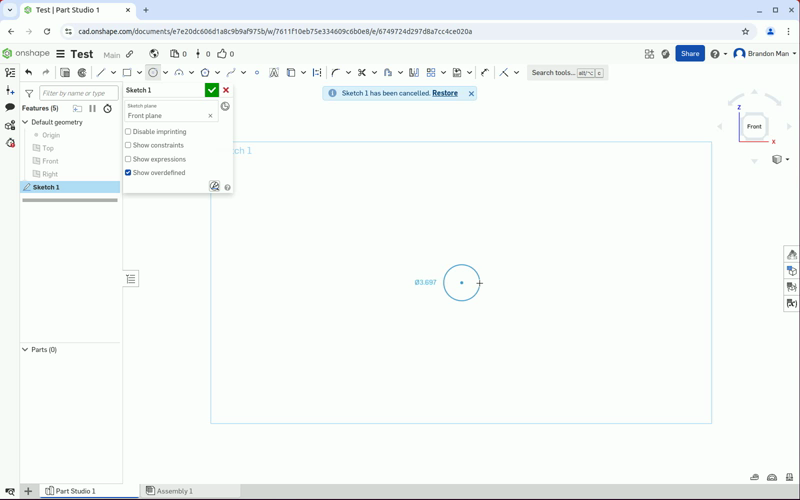
click(479, 282)
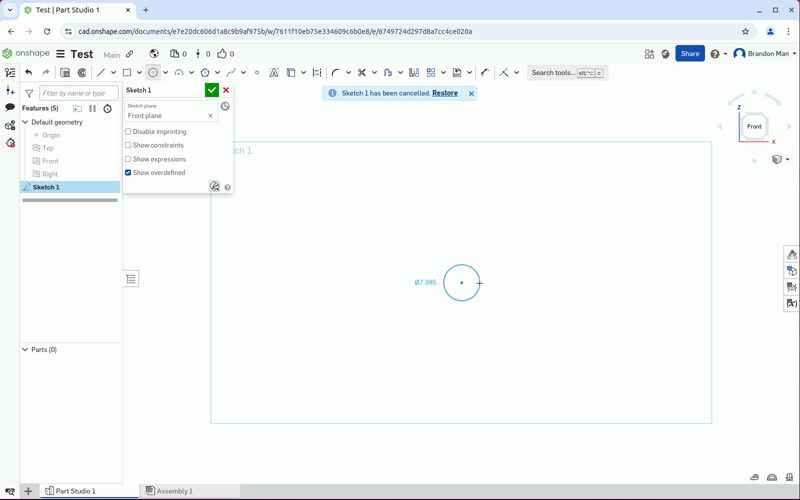
key(esc)
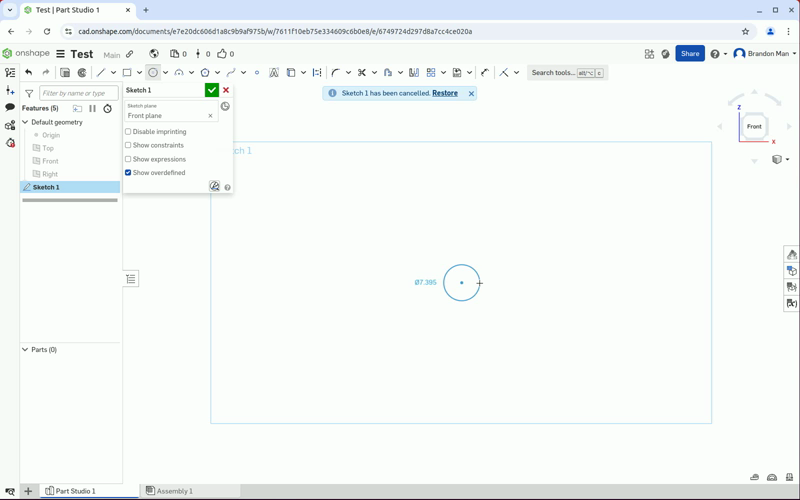
key(c)
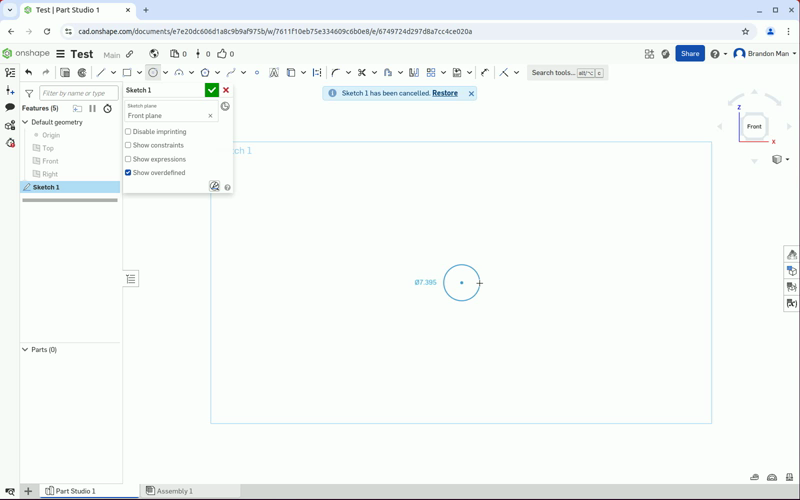
key_down(shift)
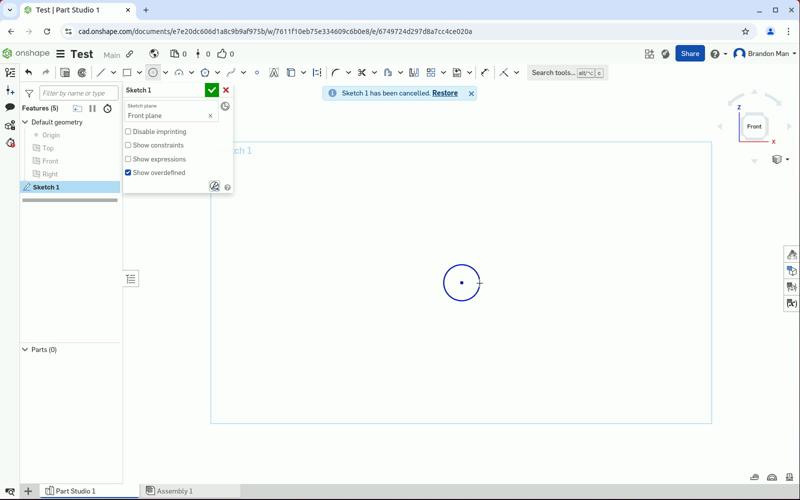
mouse_move(461, 282)
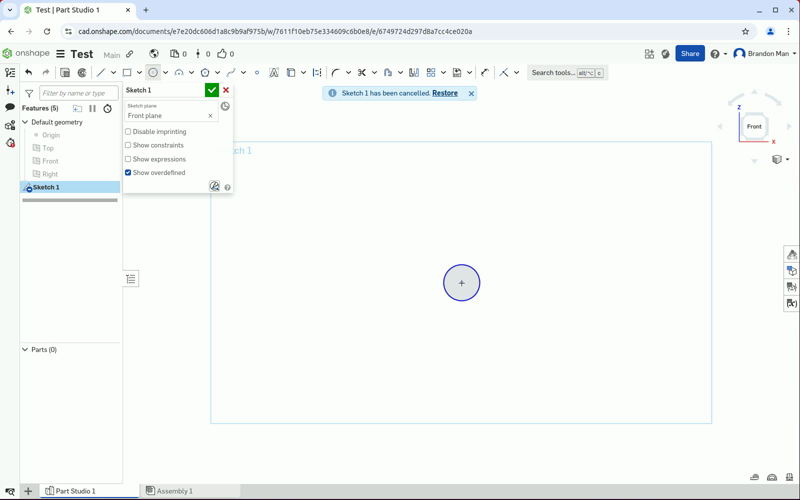
click(461, 282)
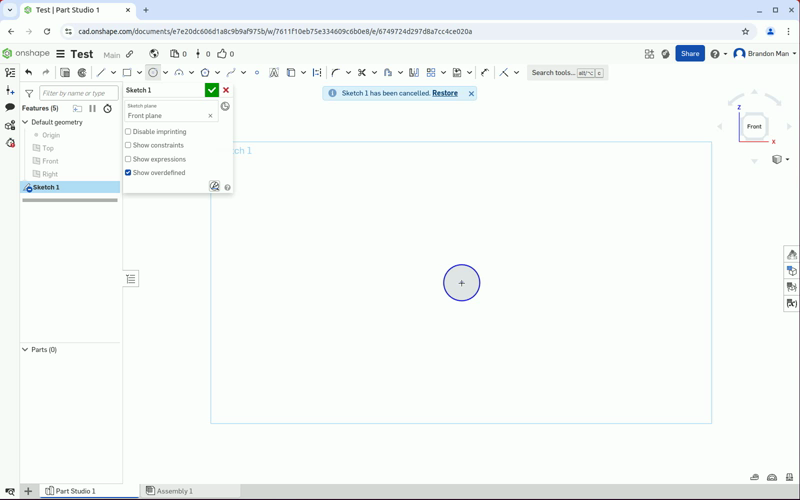
key_up(shift)
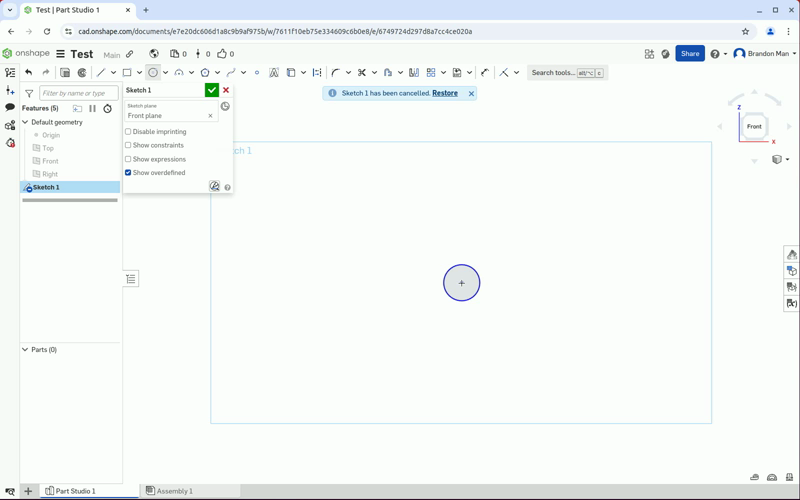
mouse_move(471, 282)
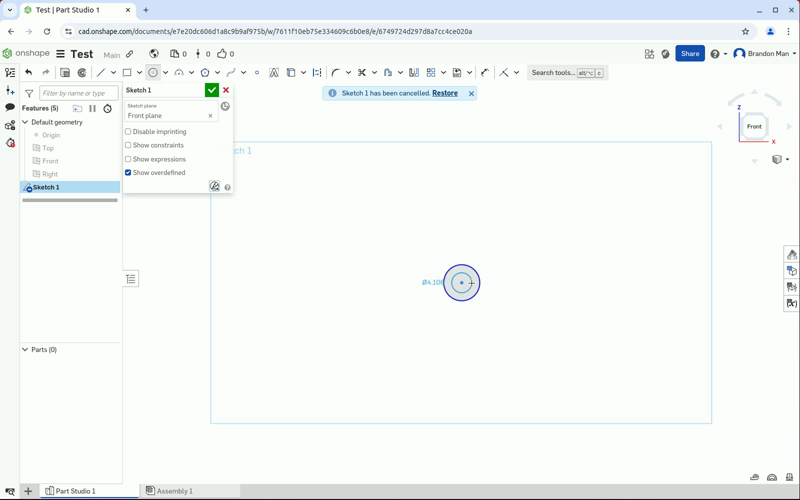
click(471, 282)
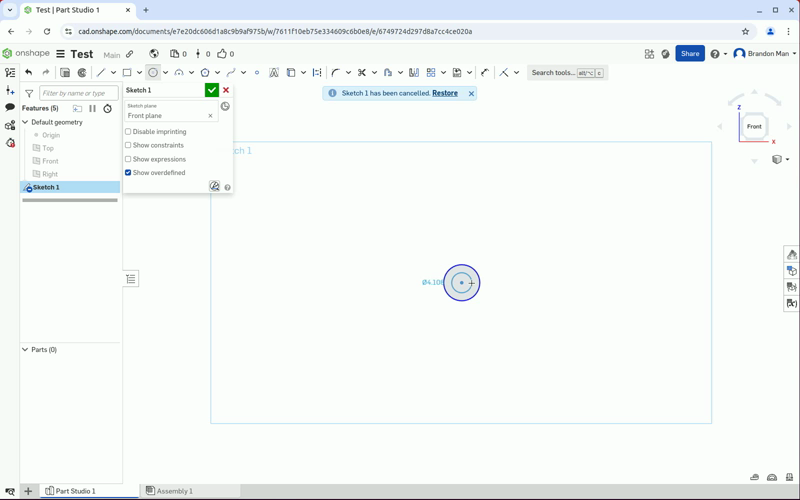
key(esc)
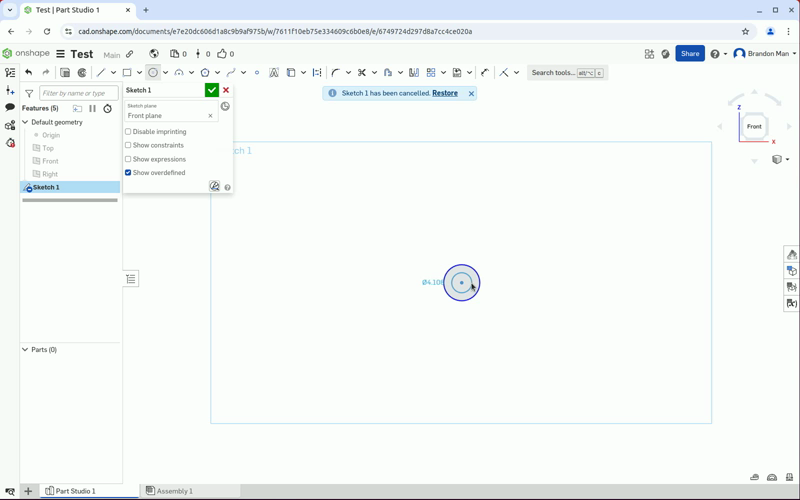
mouse_move(448, 275)
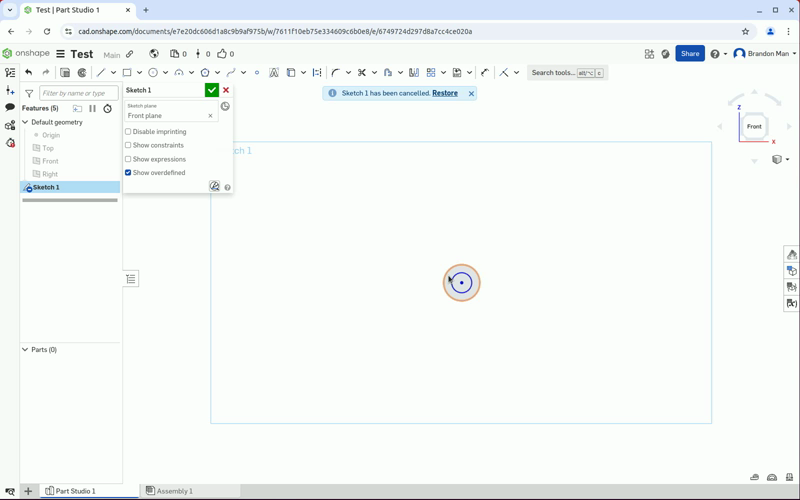
scroll(6)
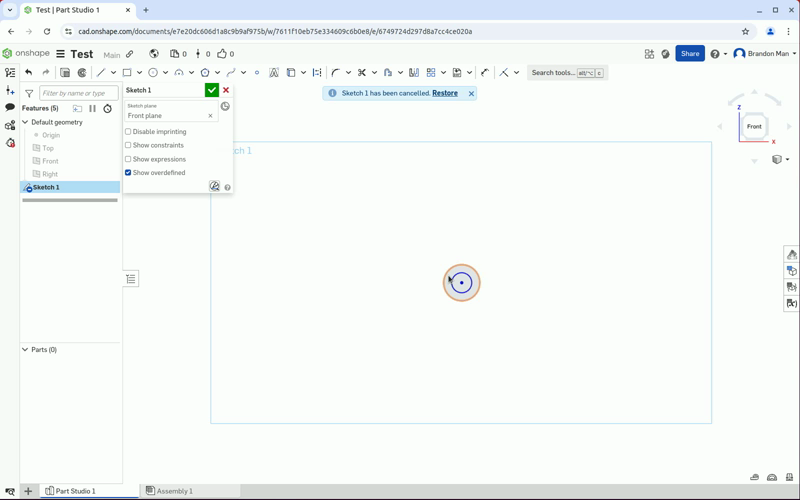
scroll(6)
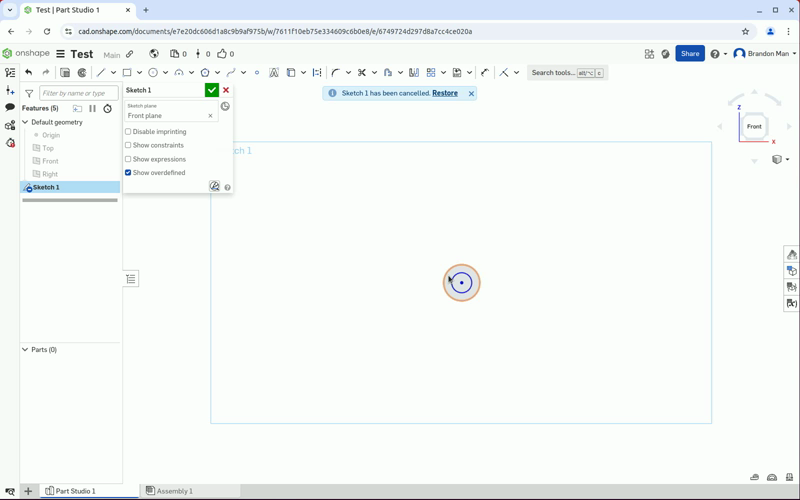
scroll(6)
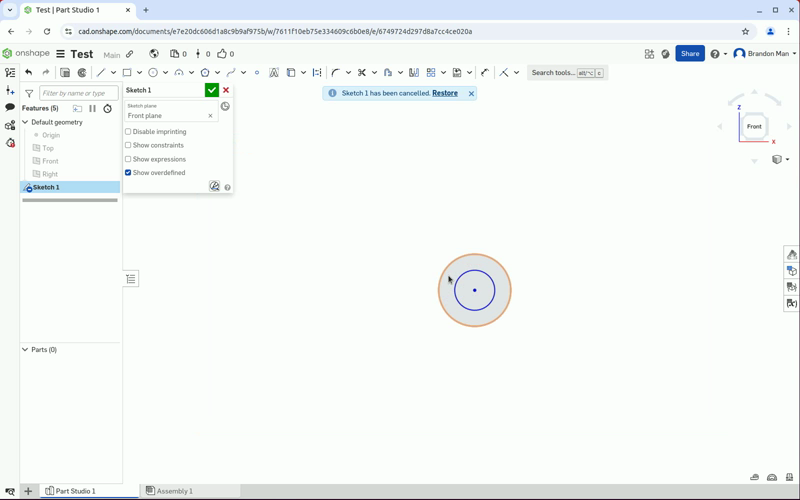
scroll(6)
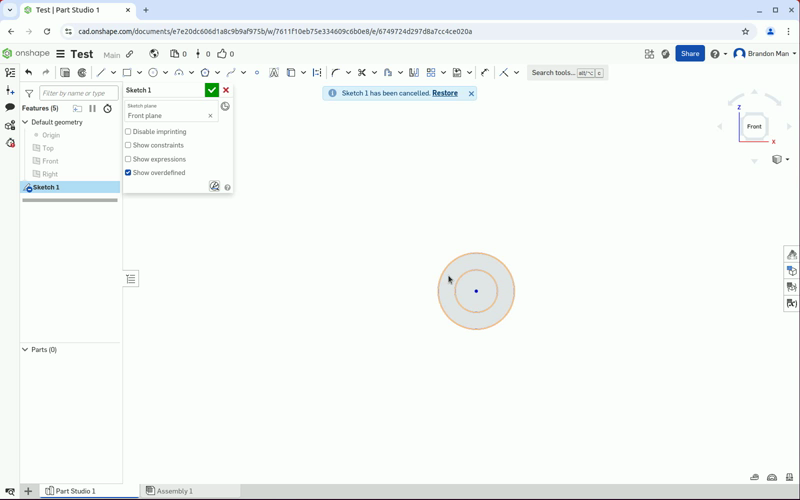
scroll(6)
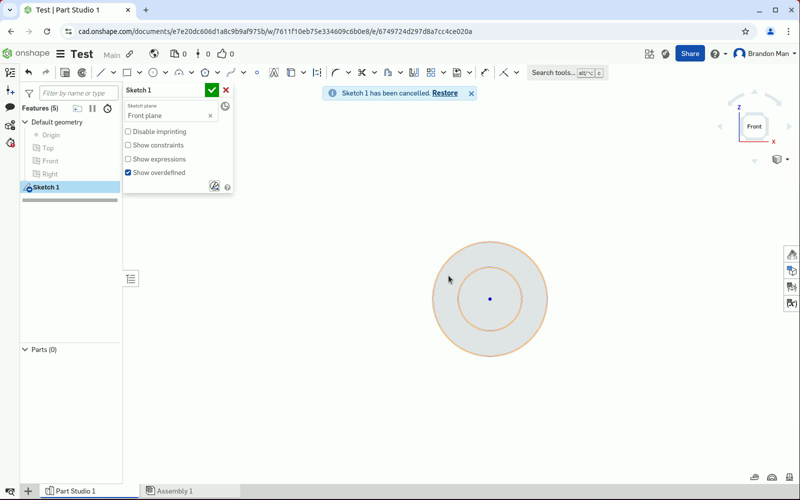
scroll(6)
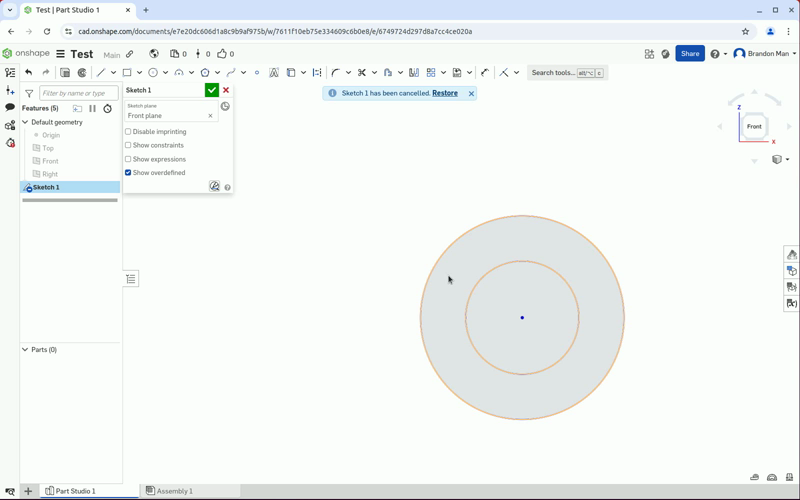
scroll(6)
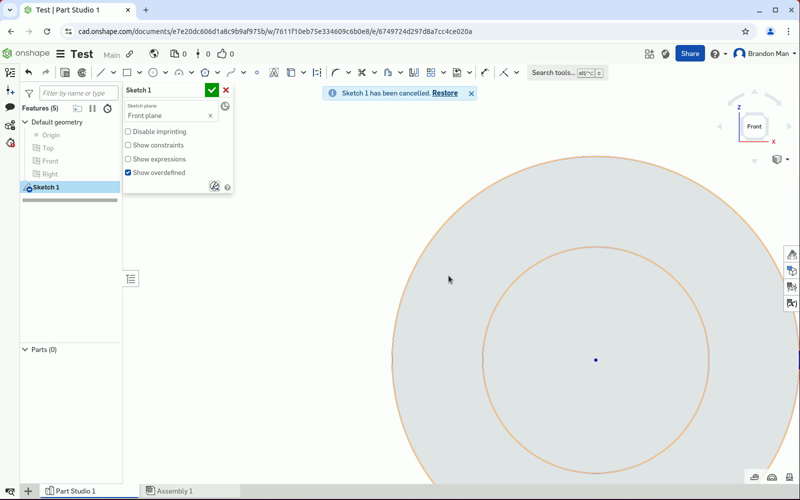
click(448, 275)
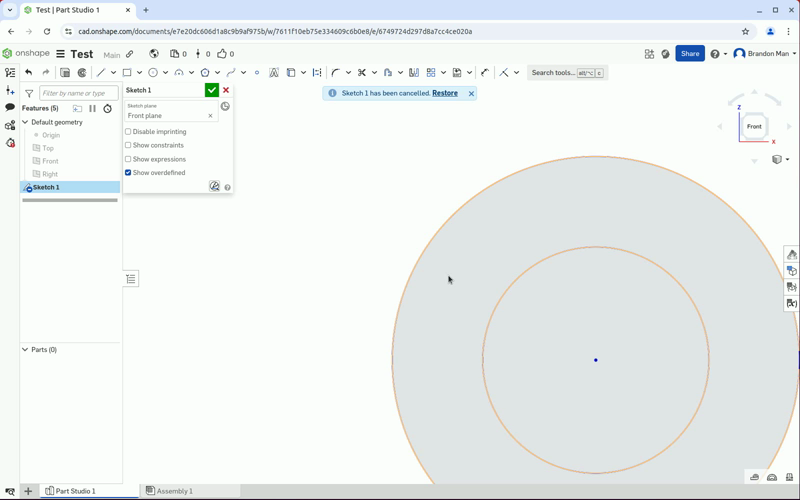
scroll(-6)
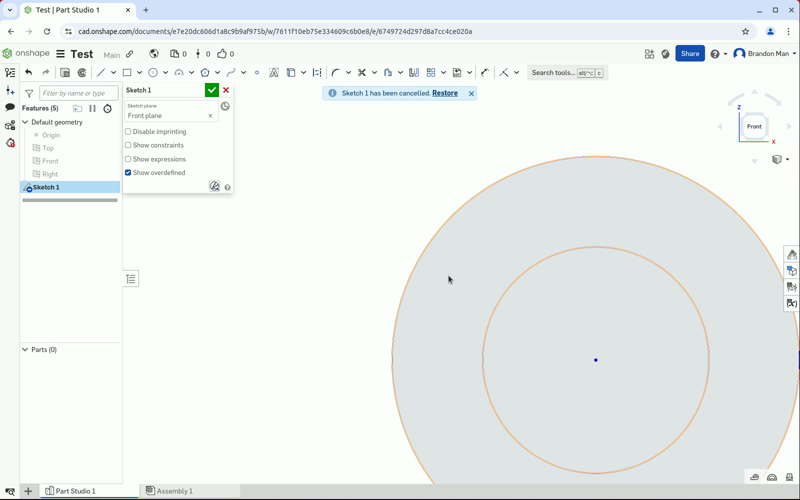
scroll(-6)
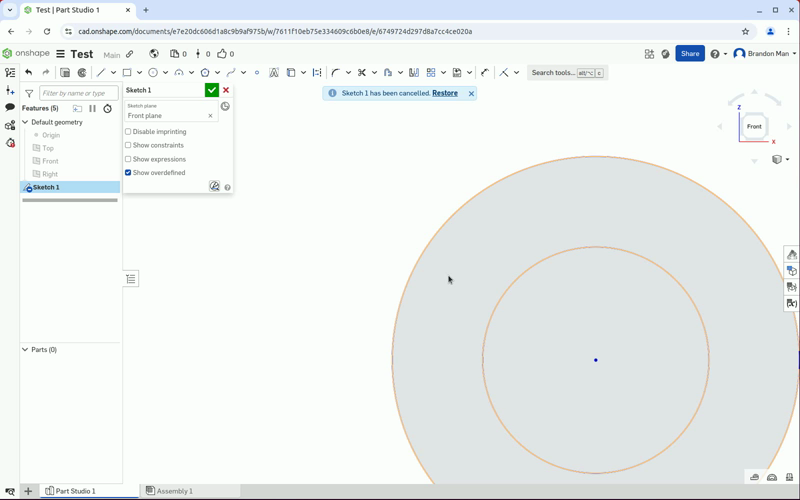
scroll(-6)
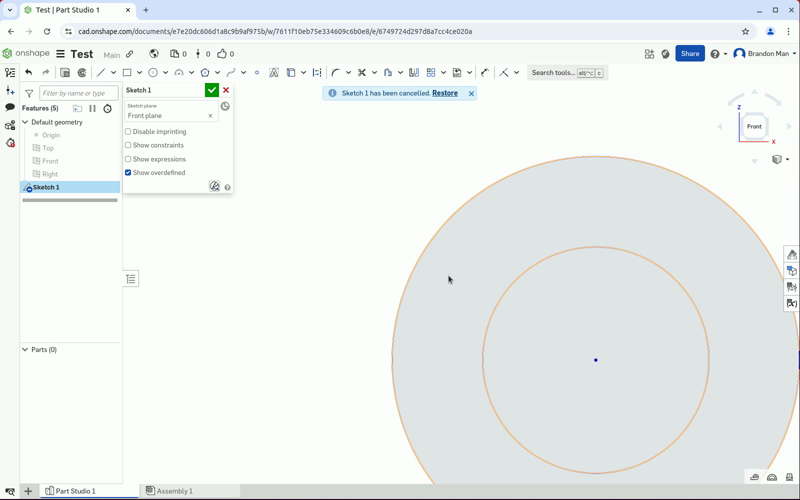
scroll(-6)
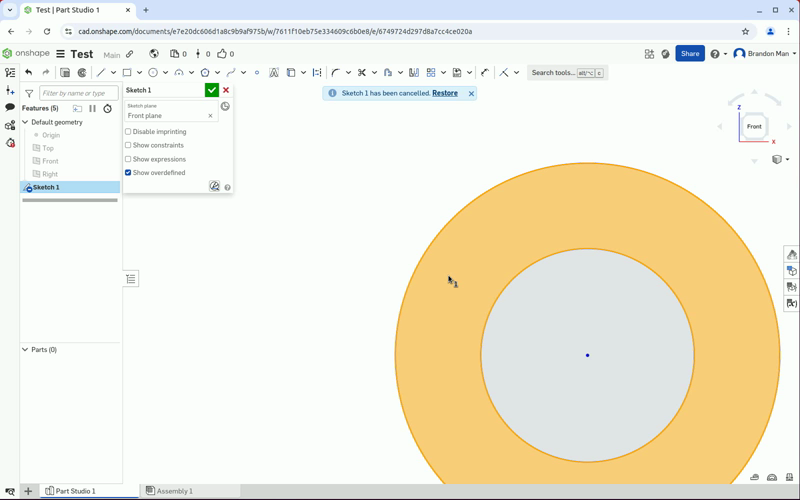
scroll(-6)
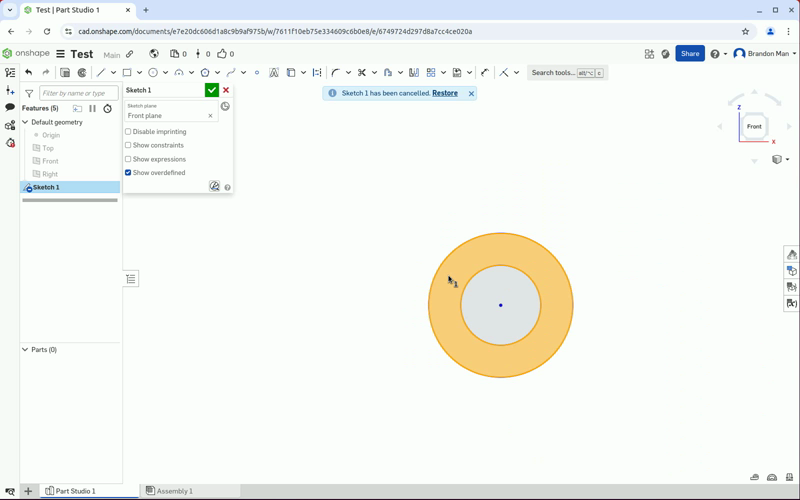
scroll(-6)
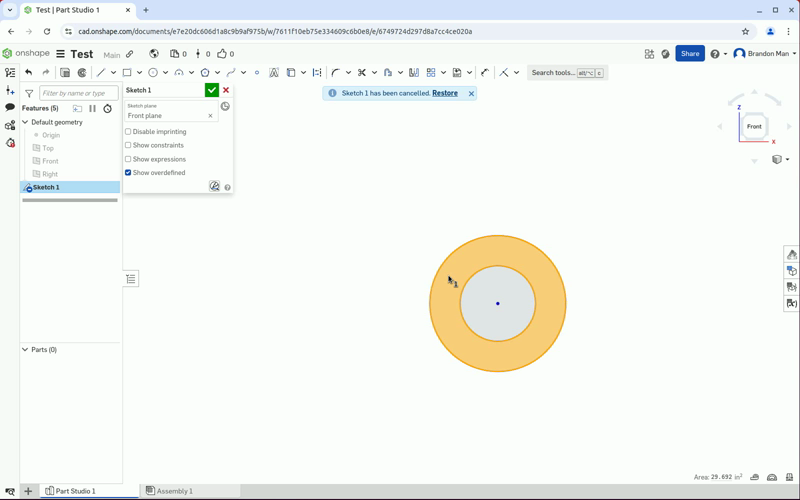
scroll(-6)
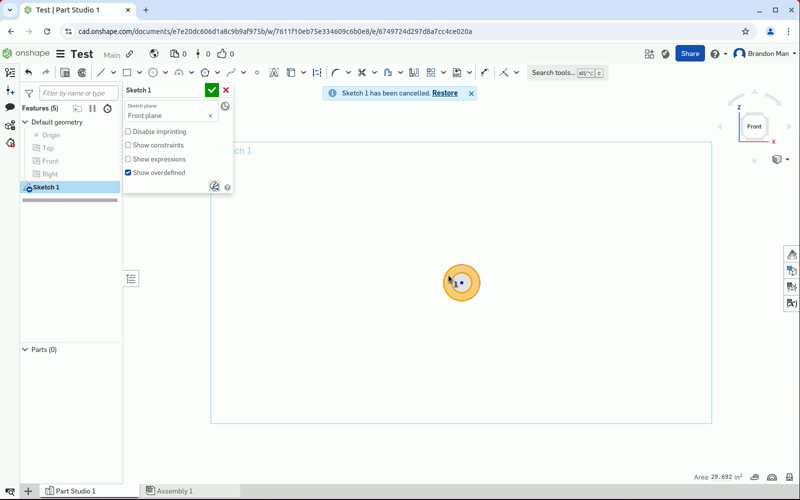
mouse_move(73, 352)
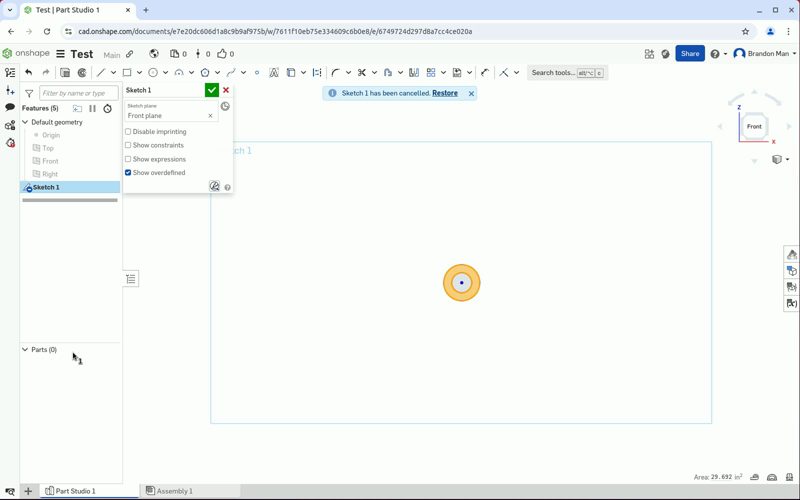
key(shift+y)
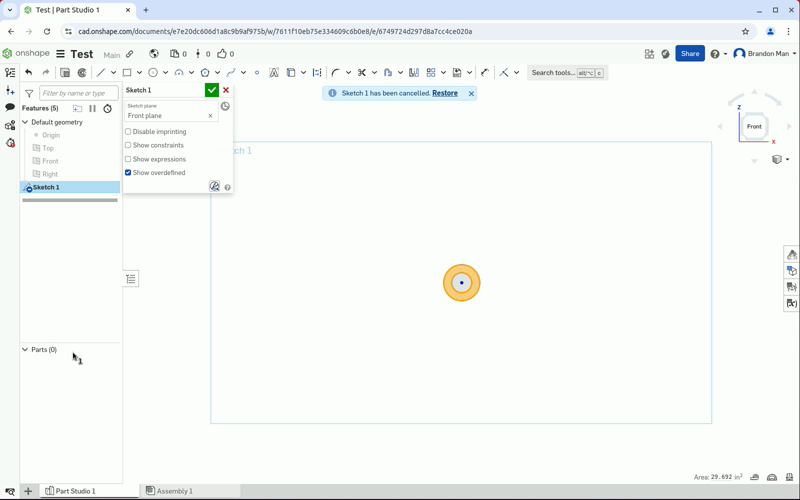
key(shift+e)
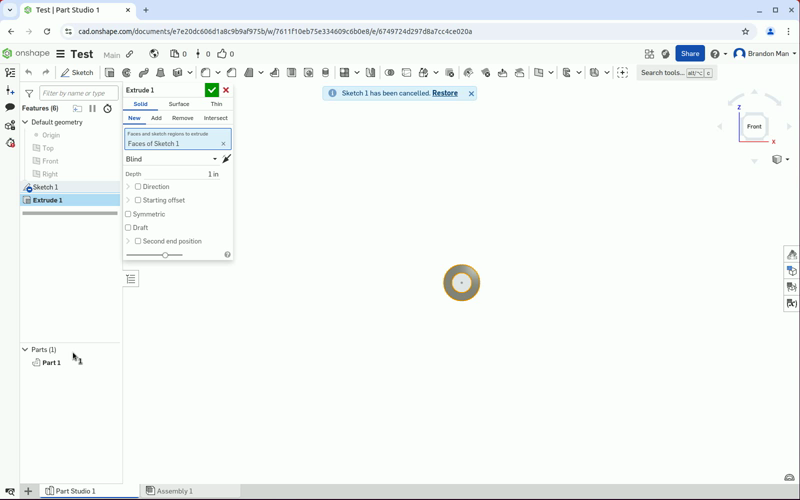
mouse_move(143, 106)
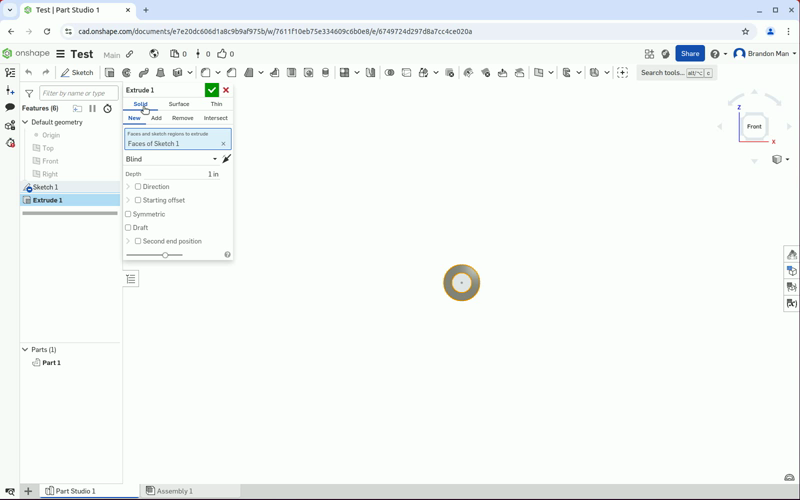
click(143, 106)
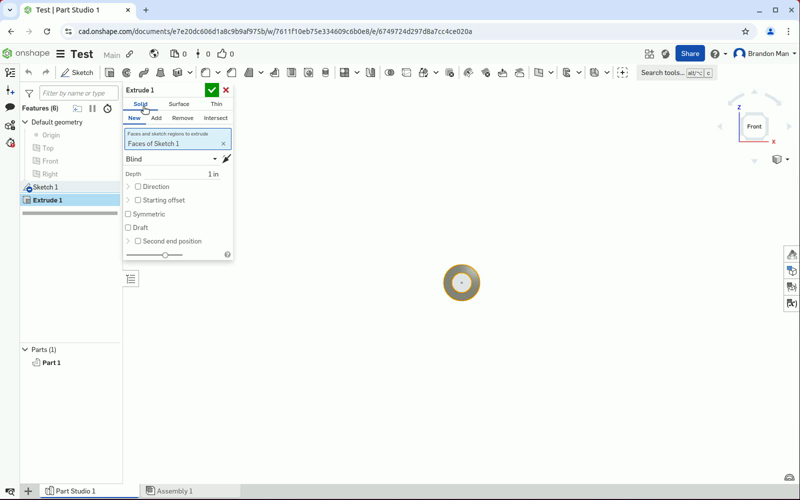
mouse_move(137, 120)
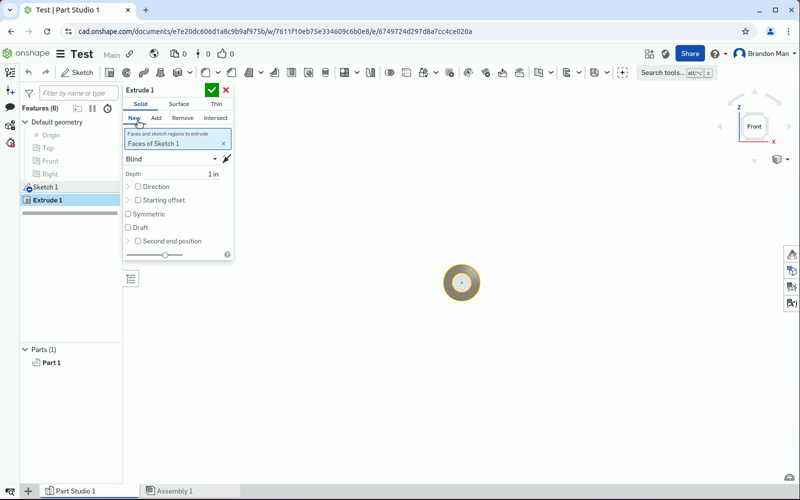
click(137, 120)
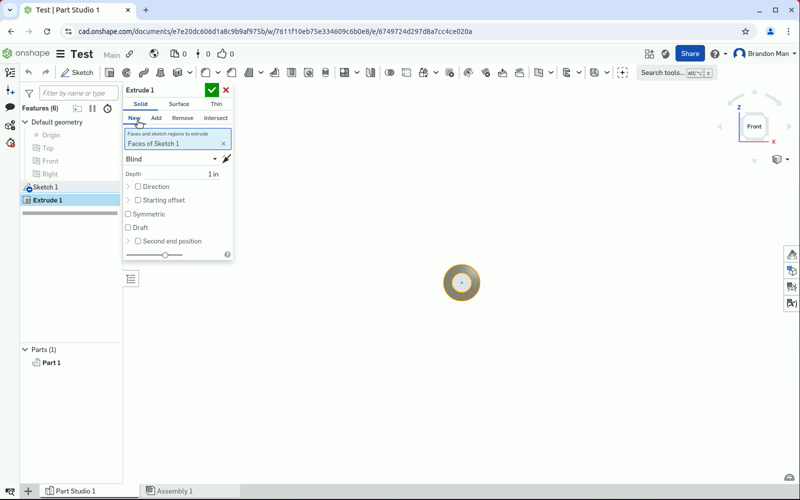
key(tab, 4)
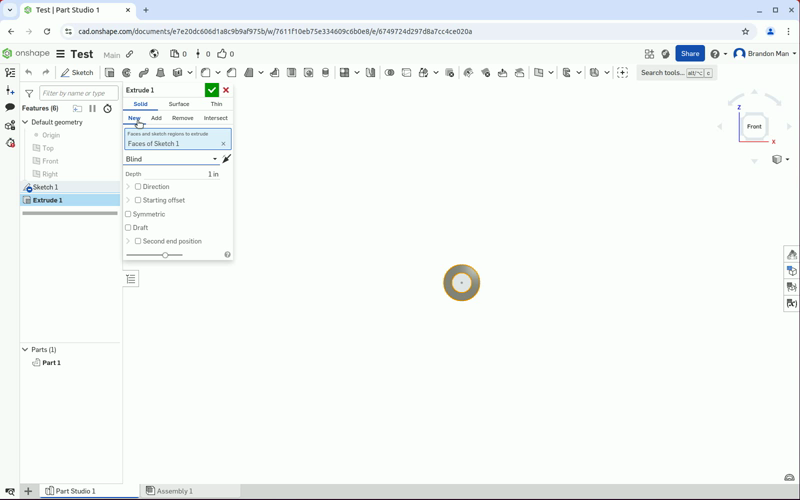
text(3.129)
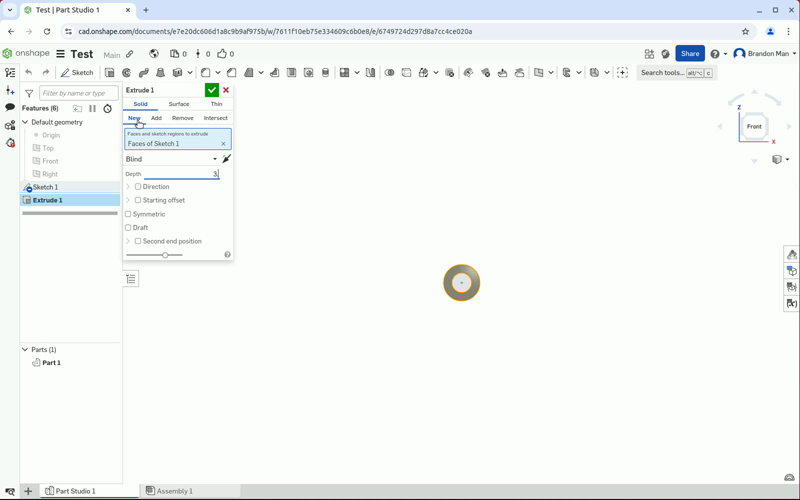
key(enter)
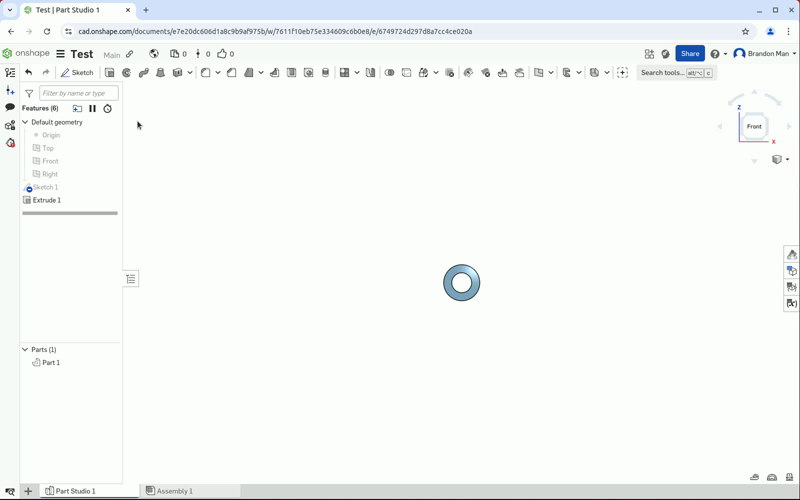
key(shift+h)
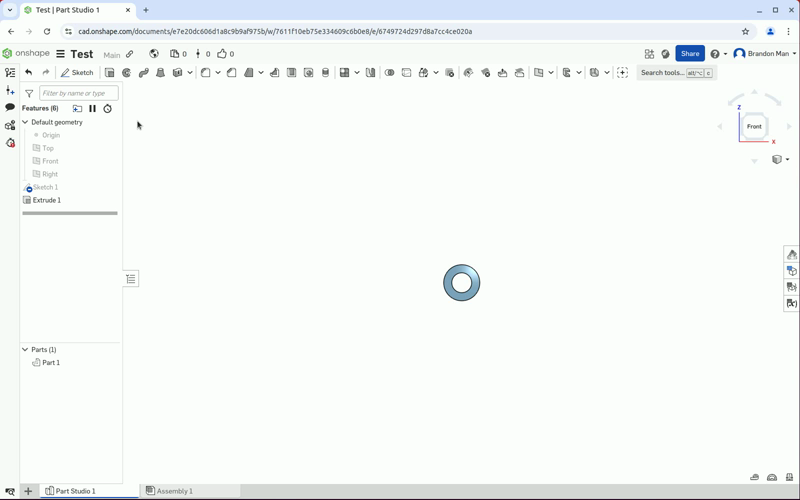
key(shift+h)
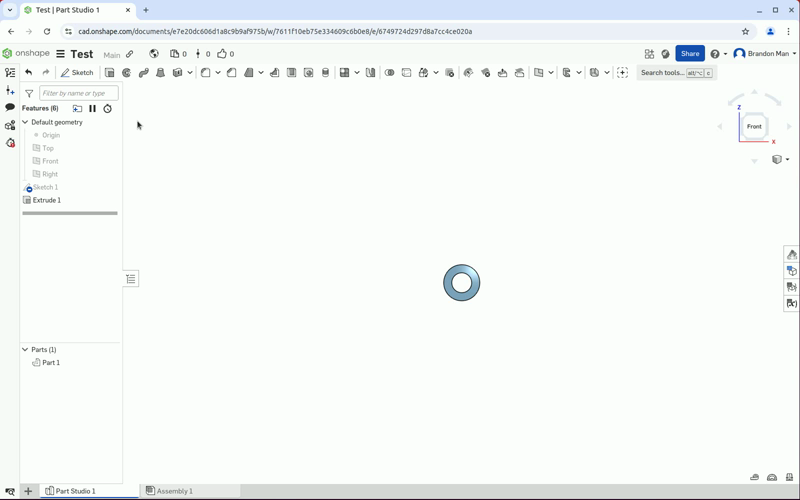
mouse_move(73, 189)
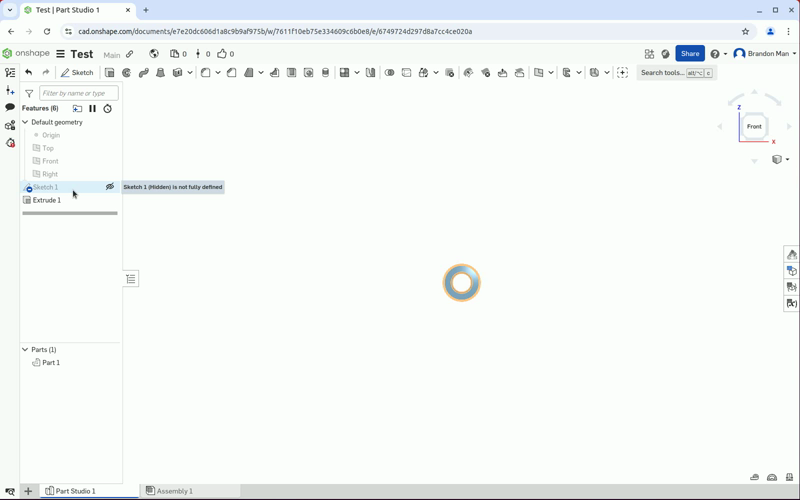
click(73, 189)
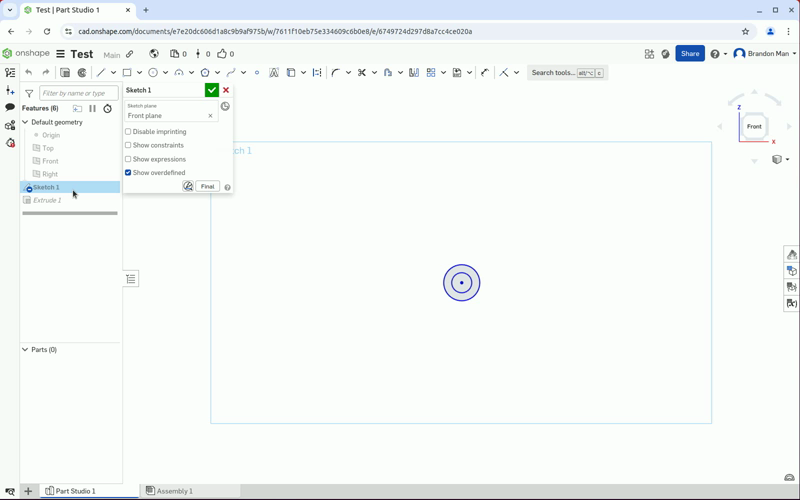
mouse_move(229, 92)
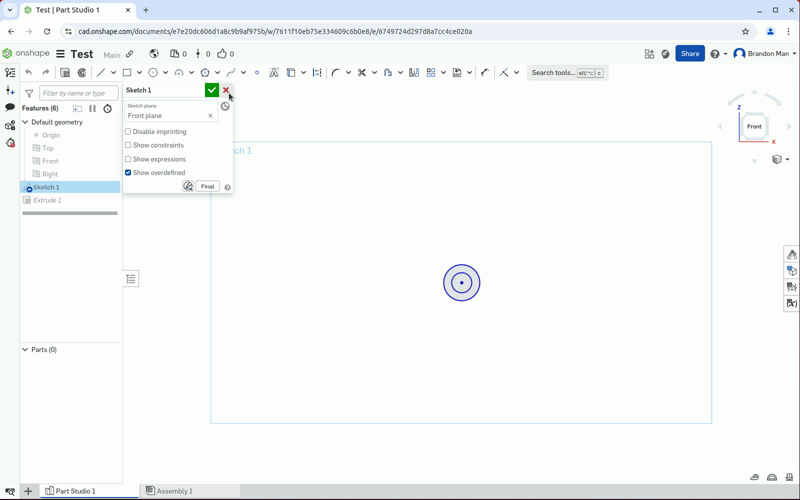
click(229, 92)
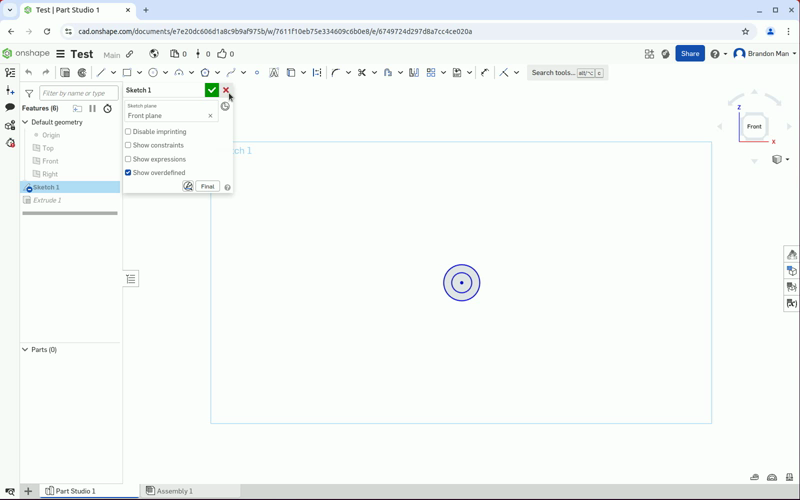
key(shift+s)
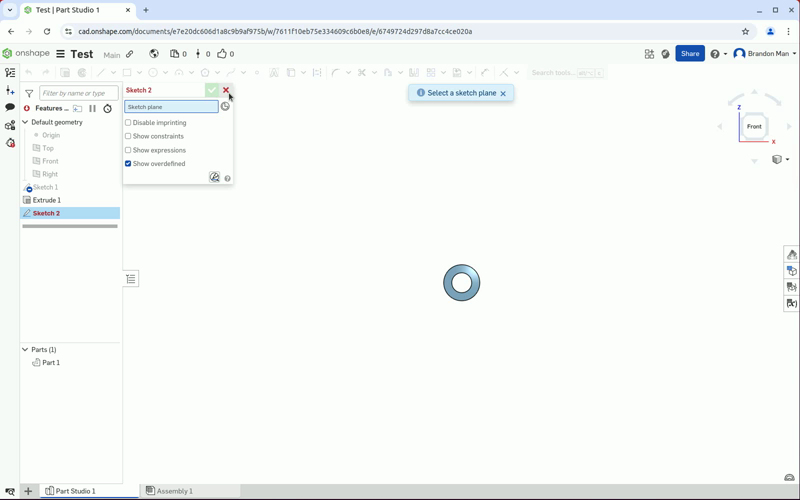
mouse_move(73, 163)
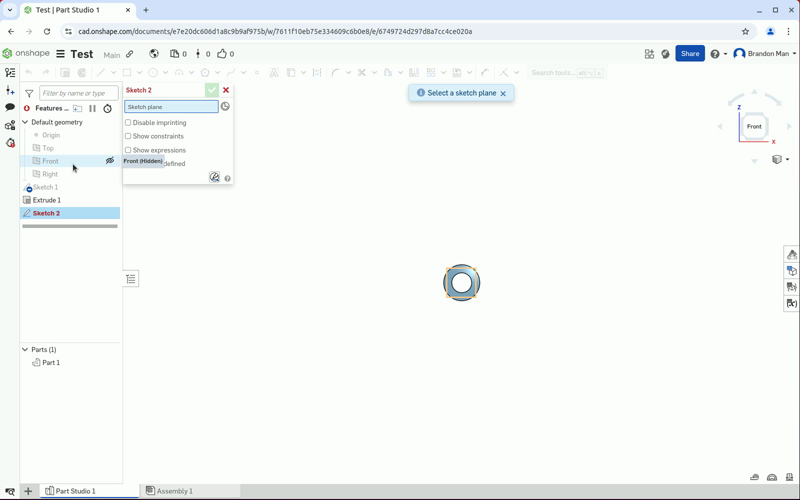
click(73, 163)
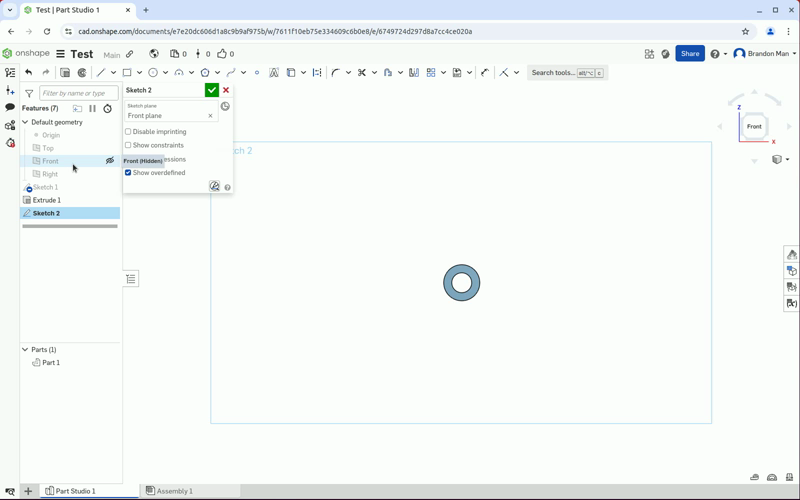
mouse_move(73, 352)
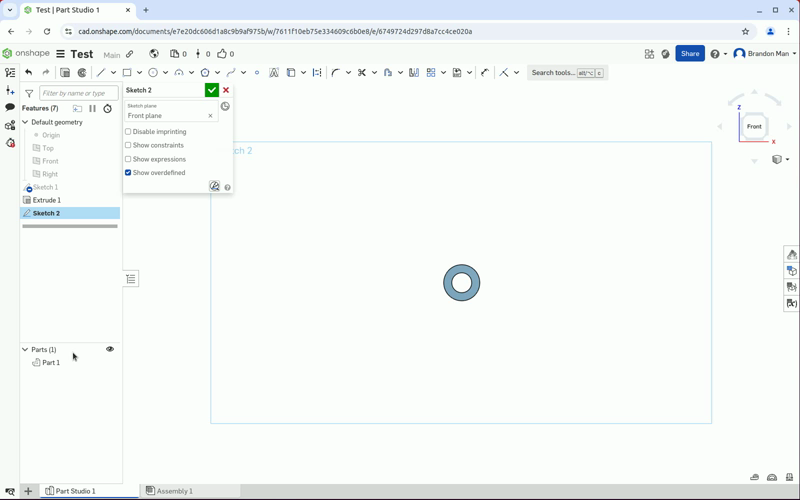
key(y)
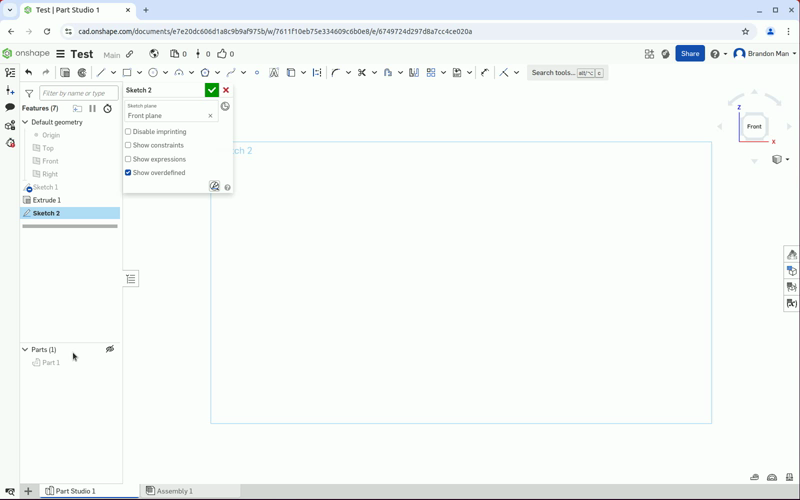
key(c)
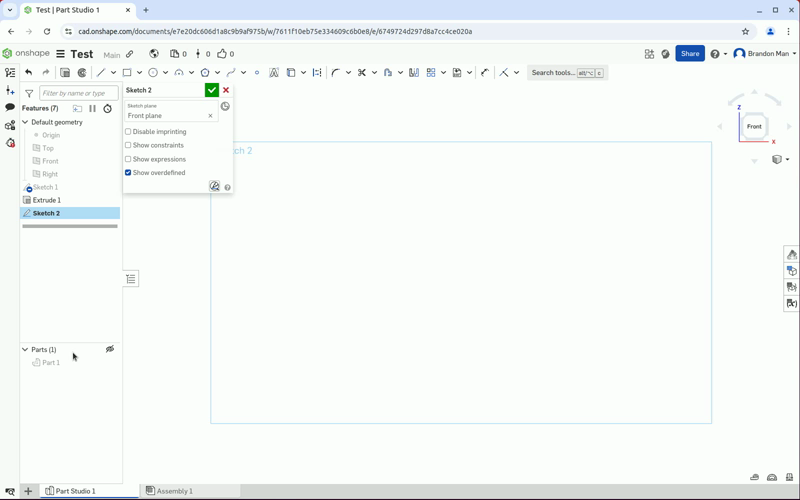
key_down(shift)
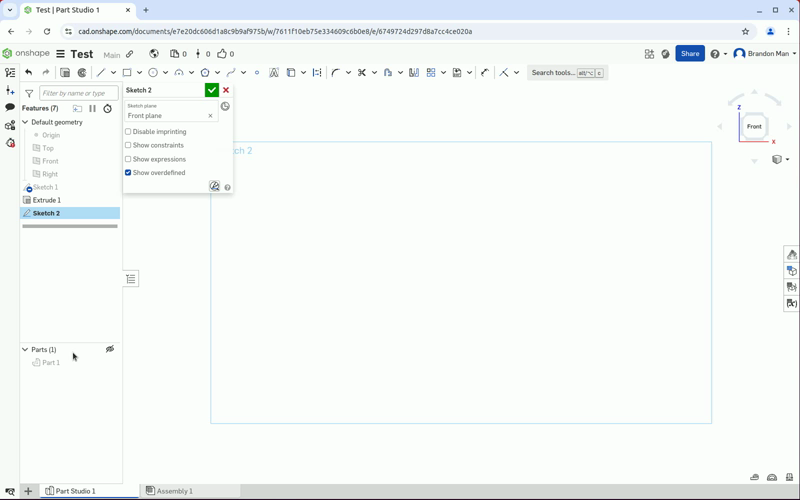
mouse_move(461, 282)
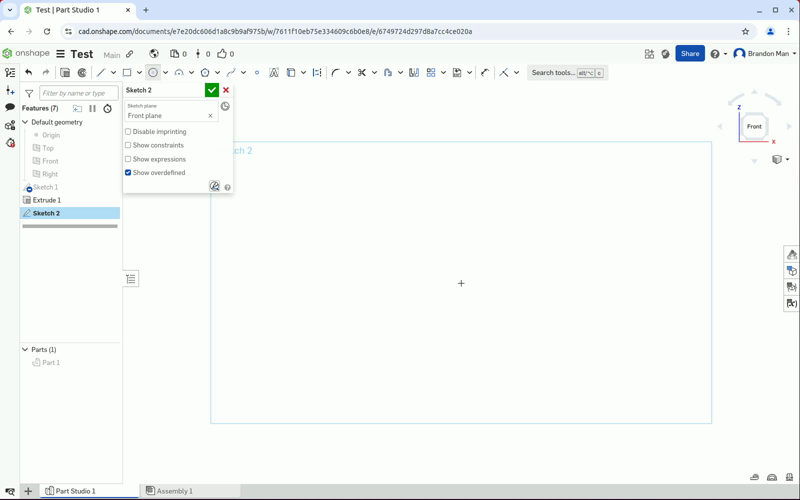
click(461, 282)
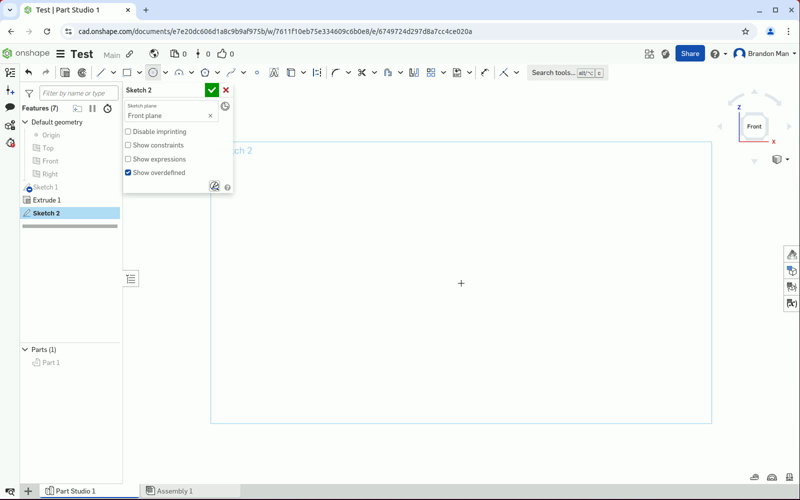
key_up(shift)
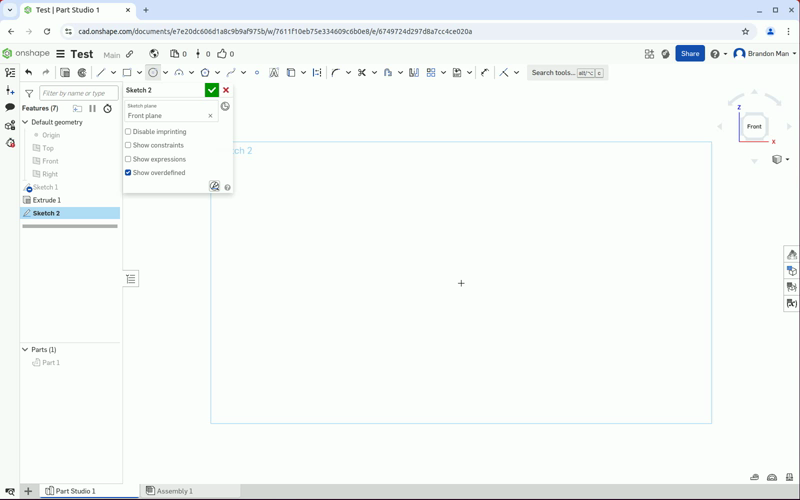
mouse_move(471, 282)
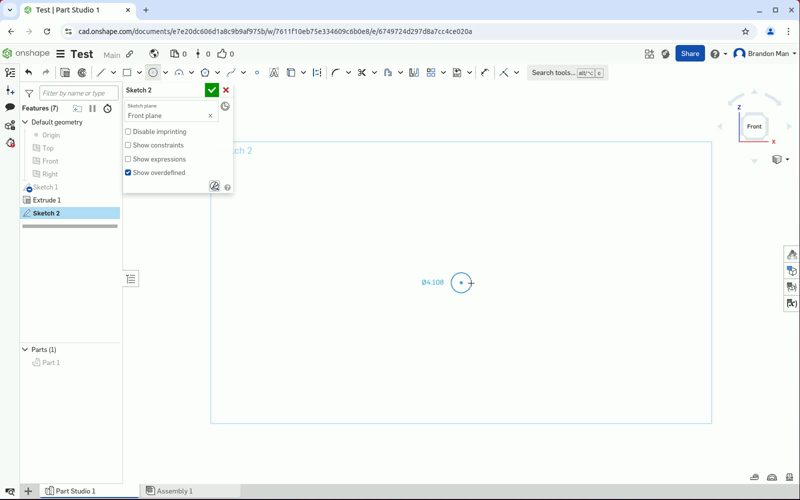
click(471, 282)
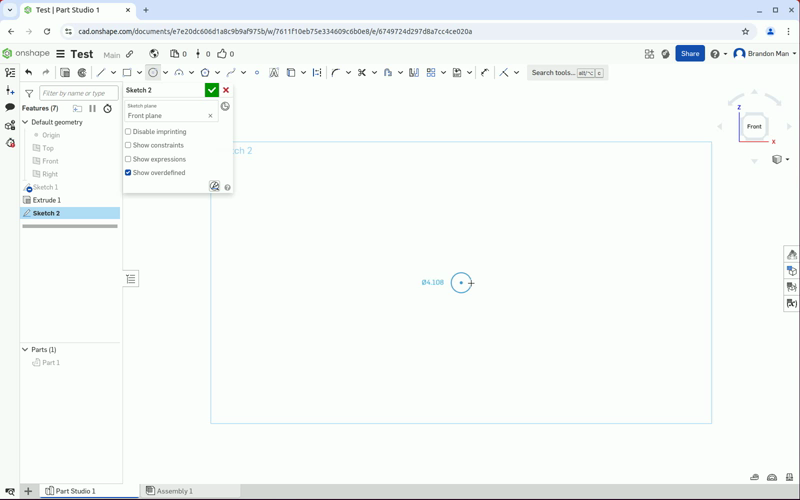
key(esc)
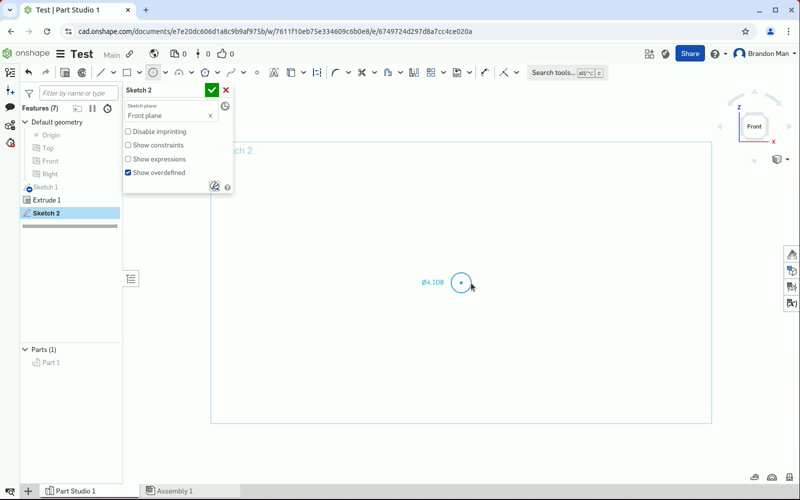
mouse_move(463, 286)
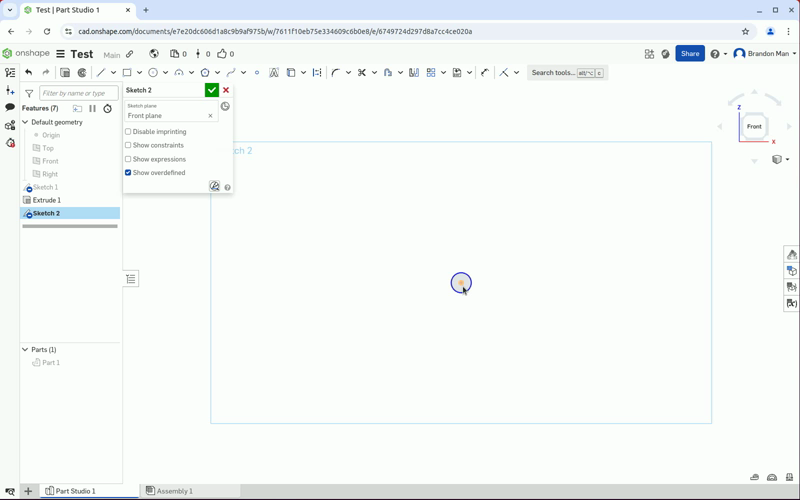
scroll(6)
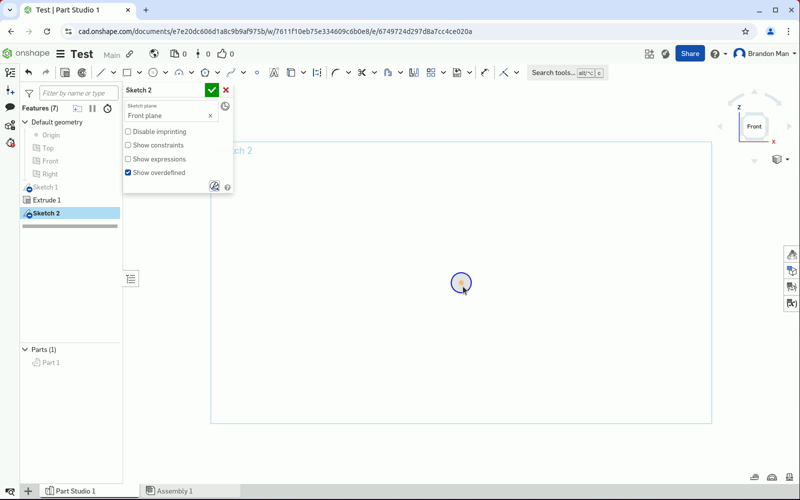
scroll(6)
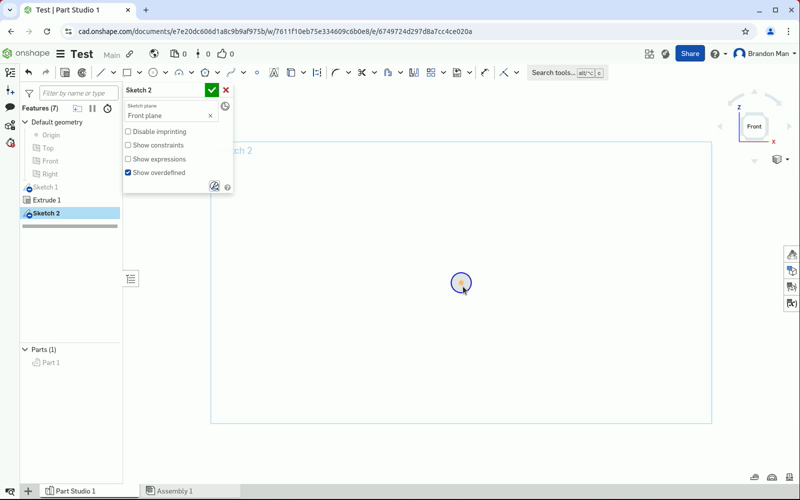
scroll(6)
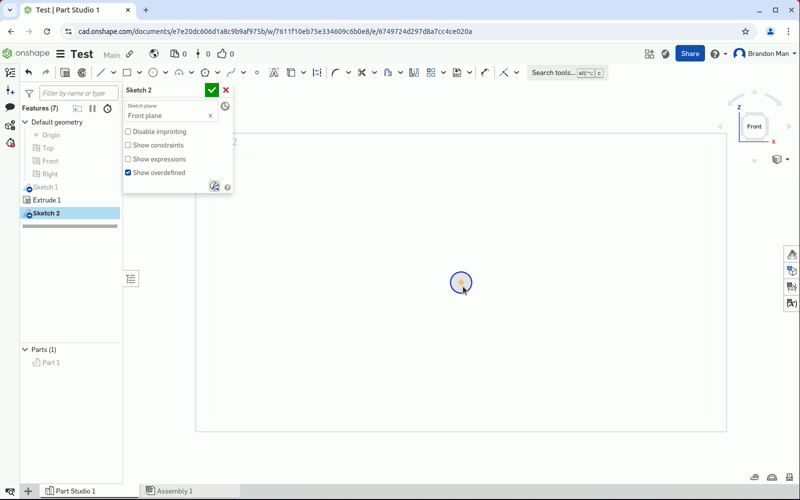
scroll(6)
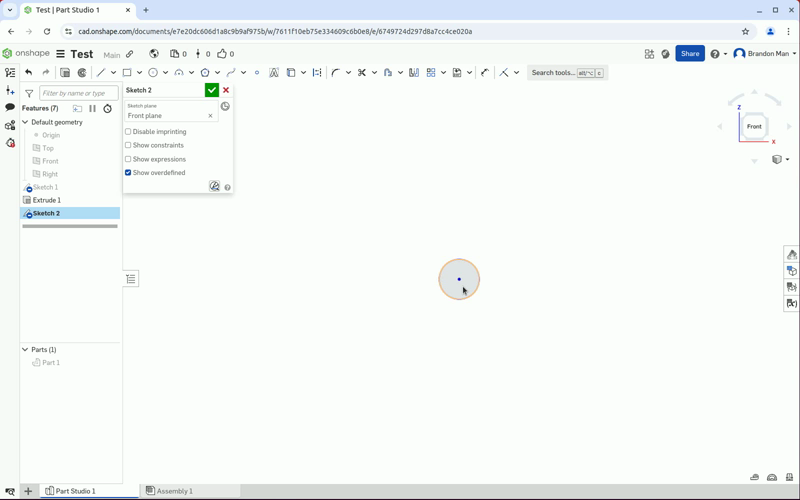
scroll(6)
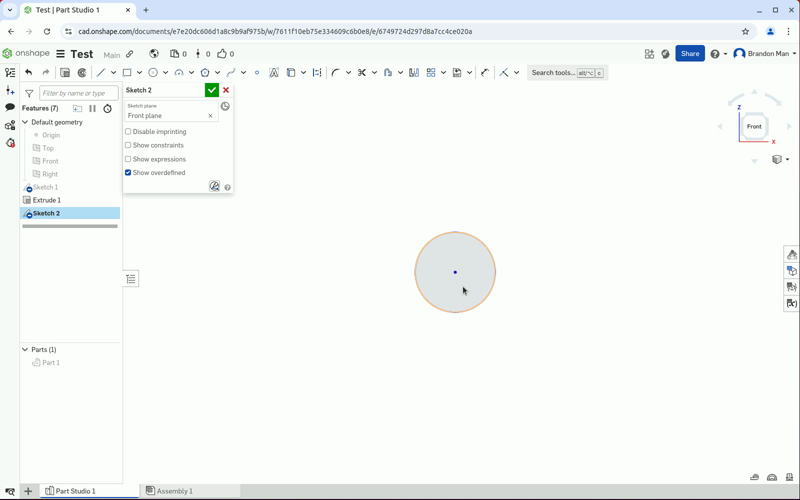
scroll(6)
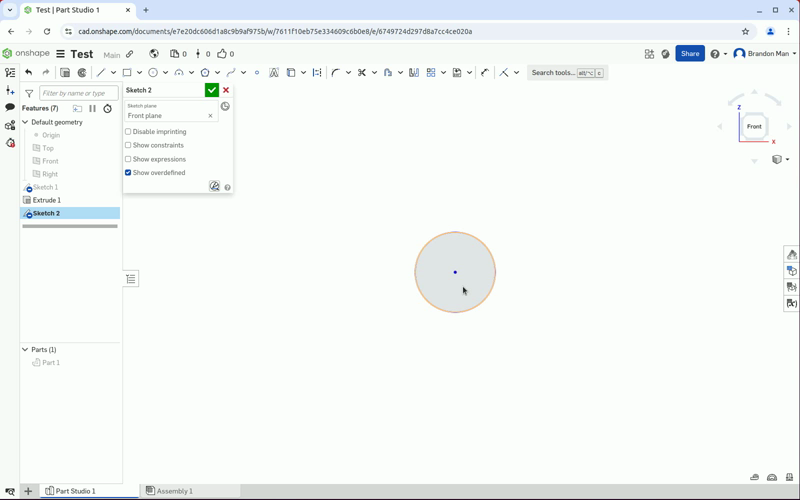
scroll(6)
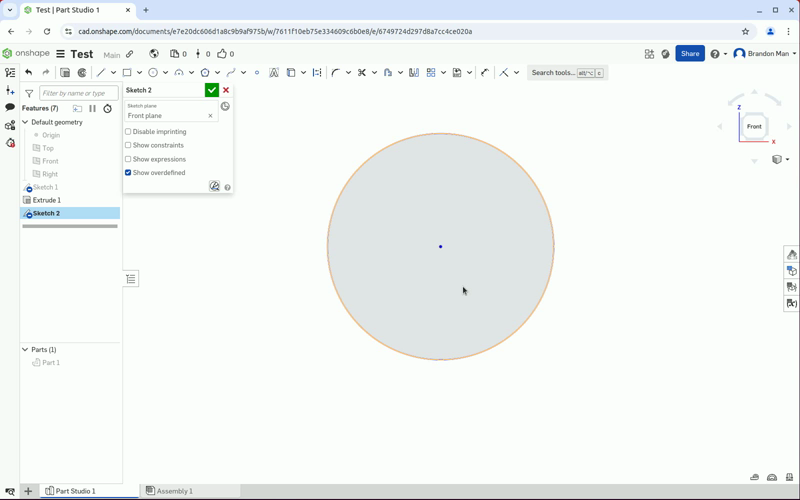
click(463, 286)
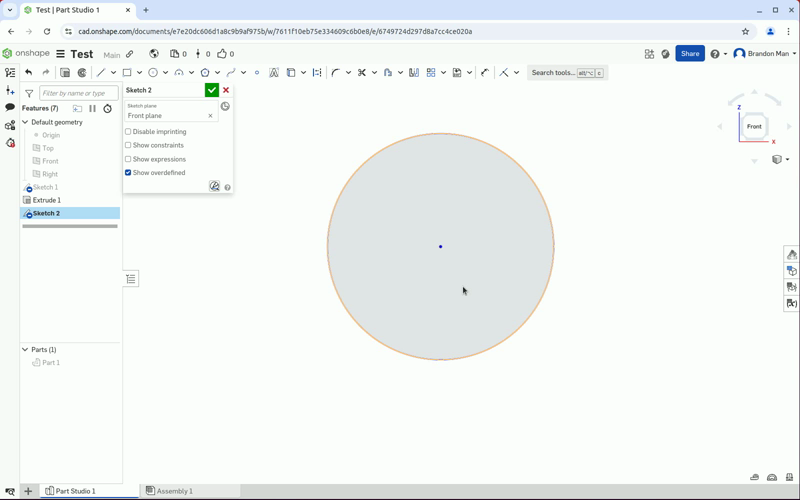
scroll(-6)
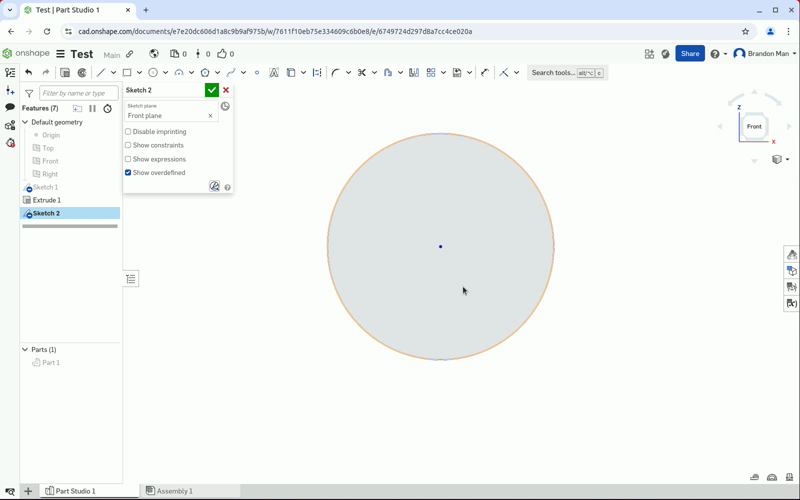
scroll(-6)
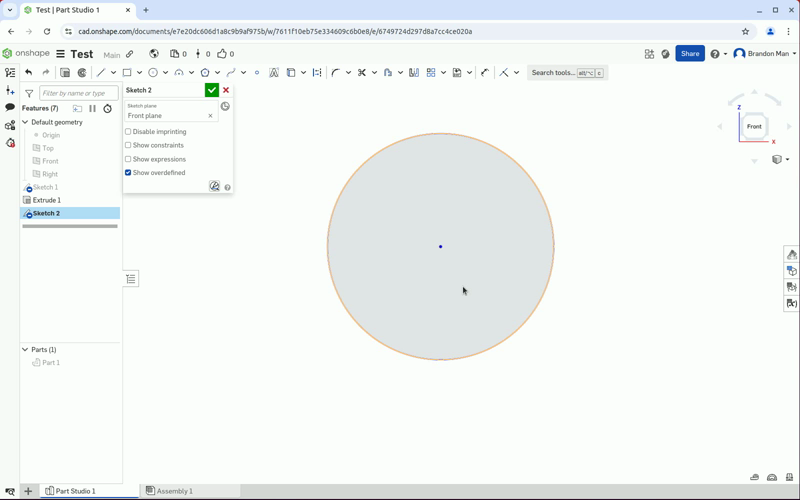
scroll(-6)
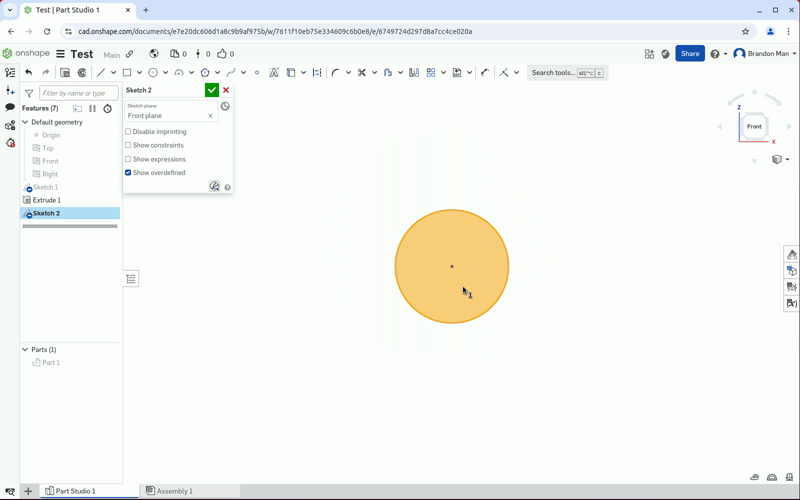
scroll(-6)
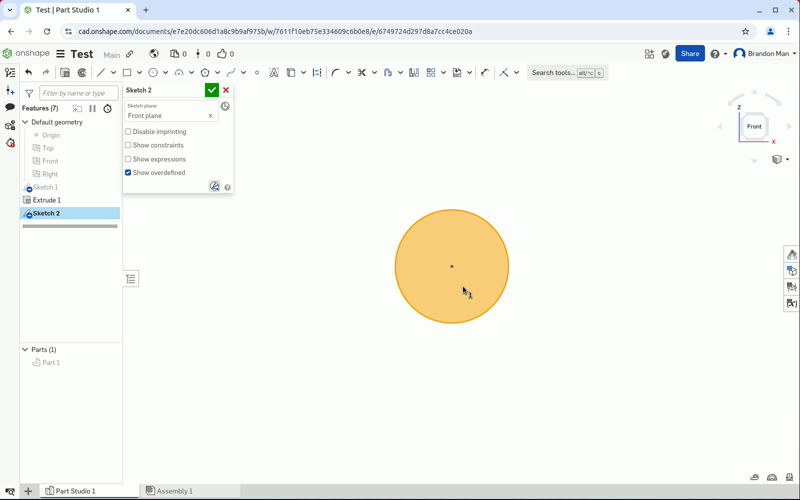
scroll(-6)
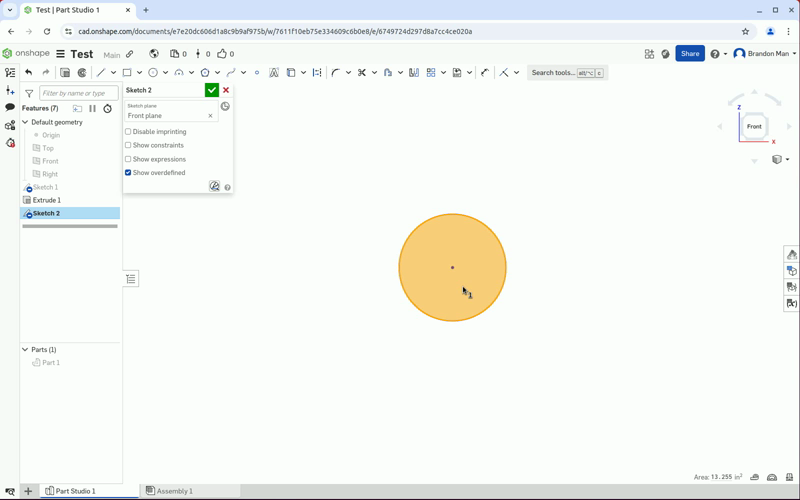
scroll(-6)
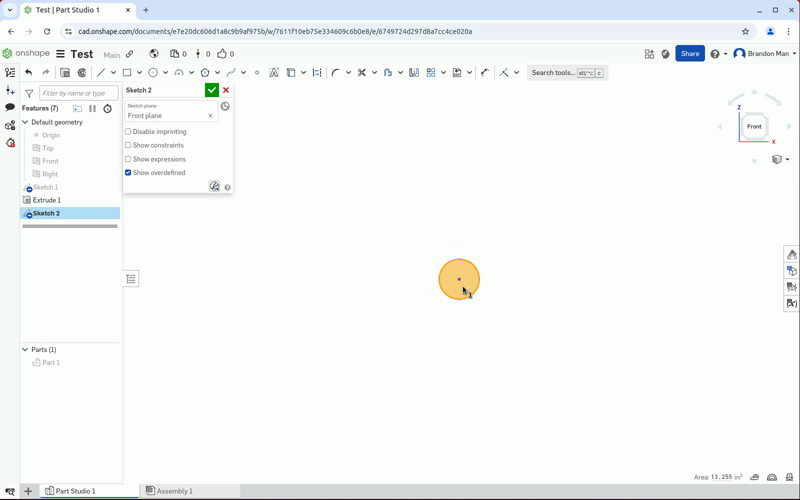
scroll(-6)
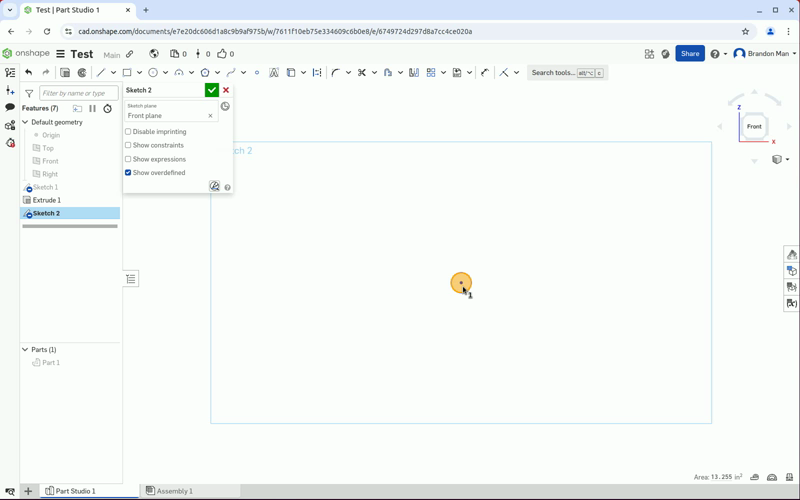
mouse_move(73, 352)
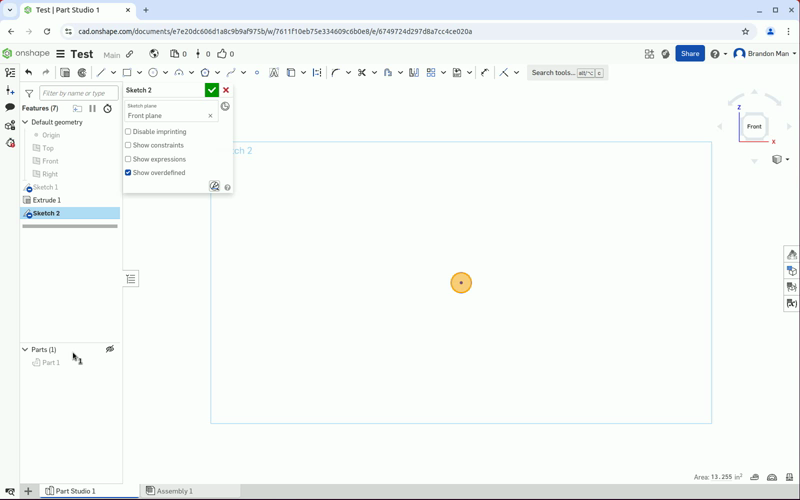
key(shift+y)
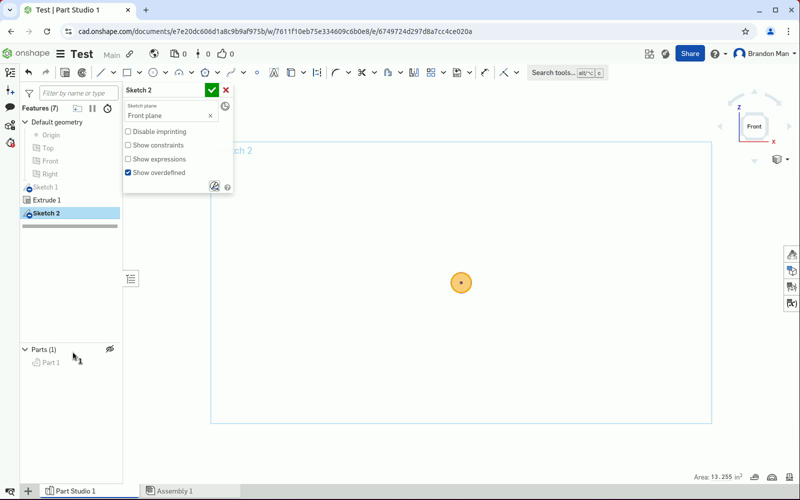
key(shift+e)
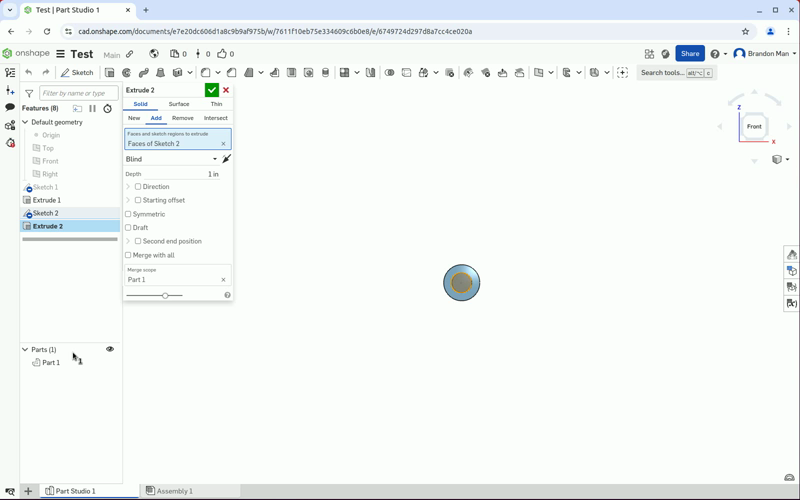
mouse_move(143, 106)
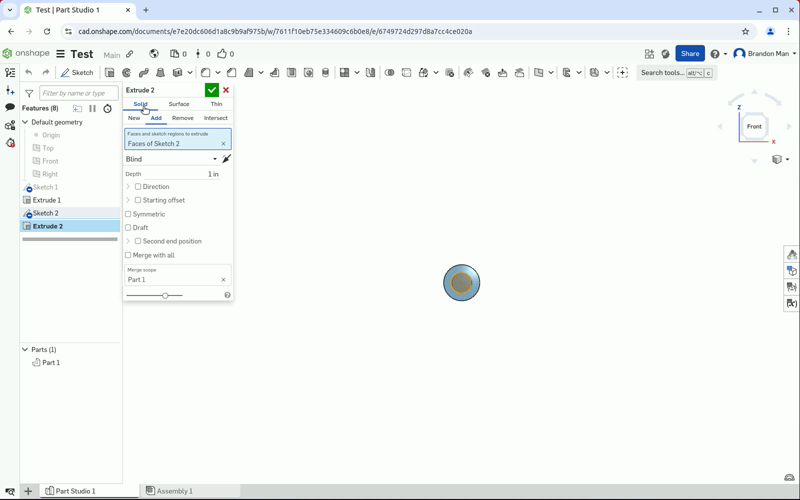
click(143, 106)
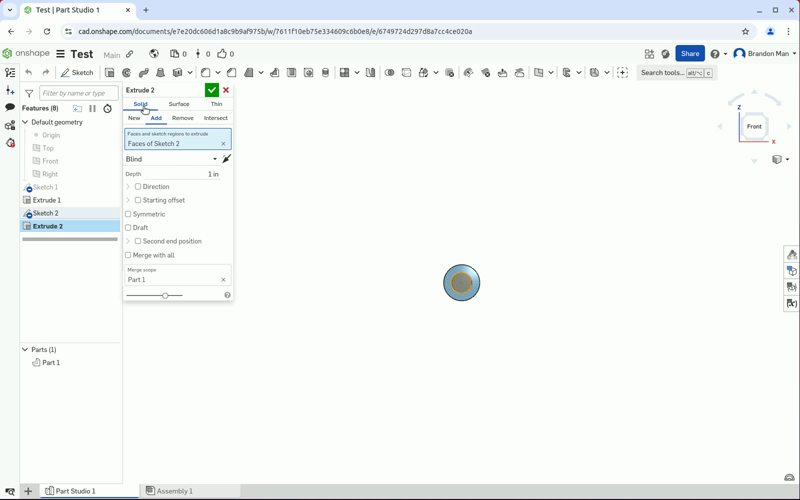
mouse_move(137, 120)
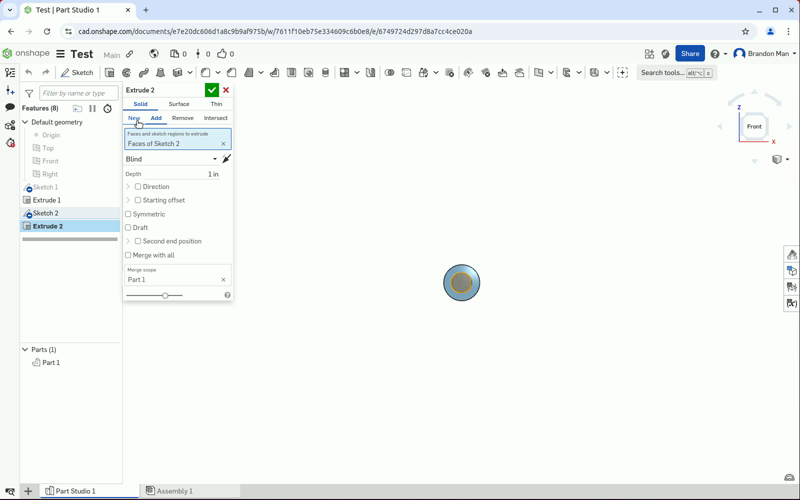
click(137, 120)
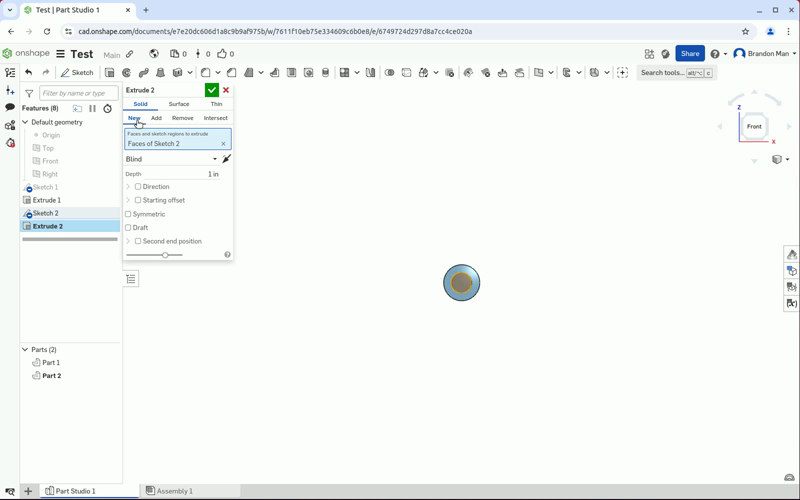
key(tab, 4)
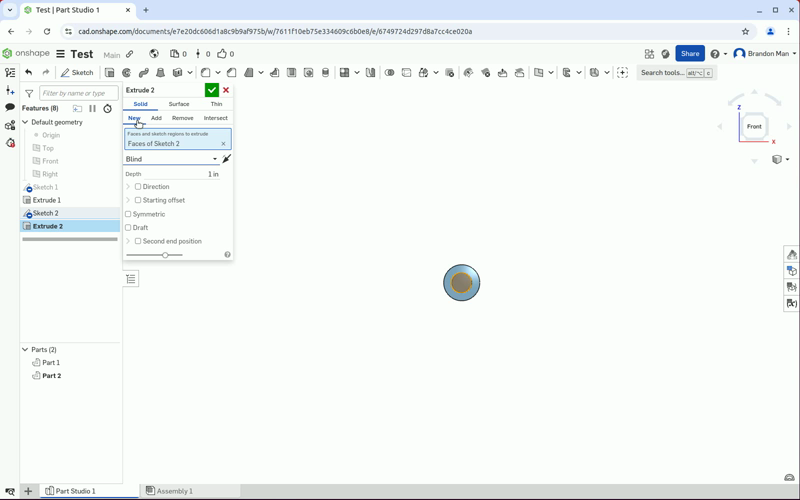
text(23.108)
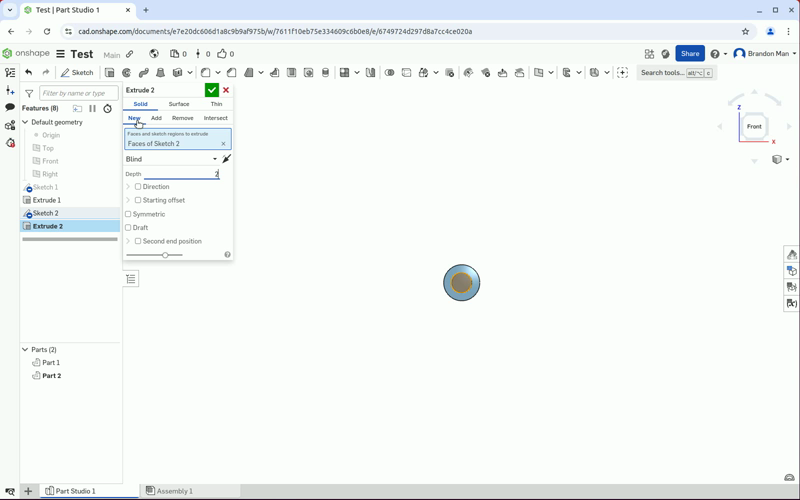
key(enter)
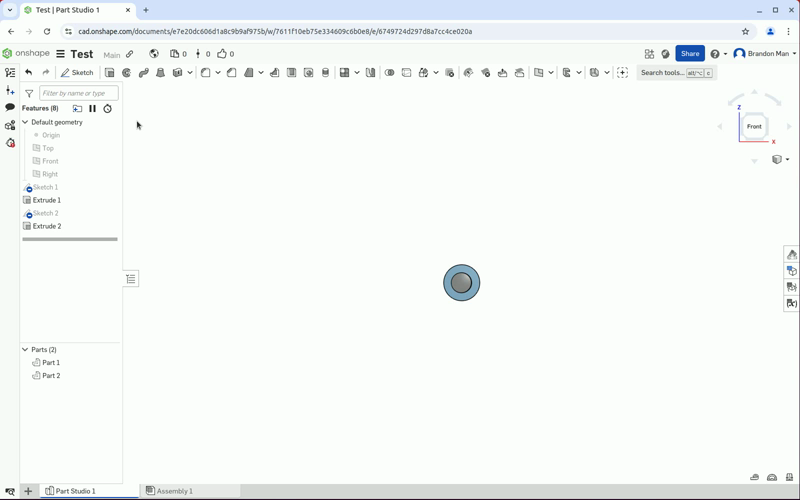
key(shift+h)
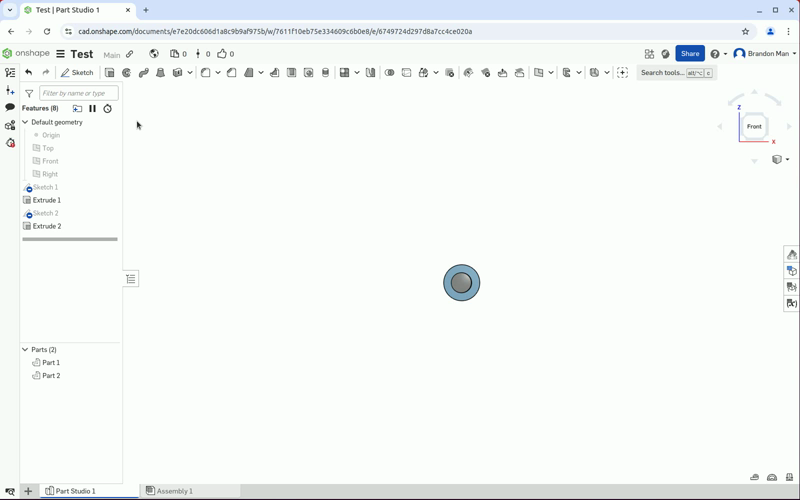
key(shift+h)
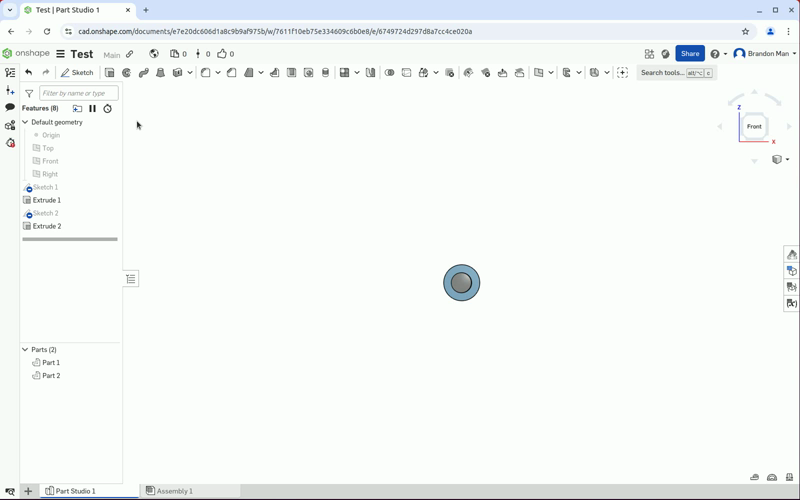
key(shift+7)
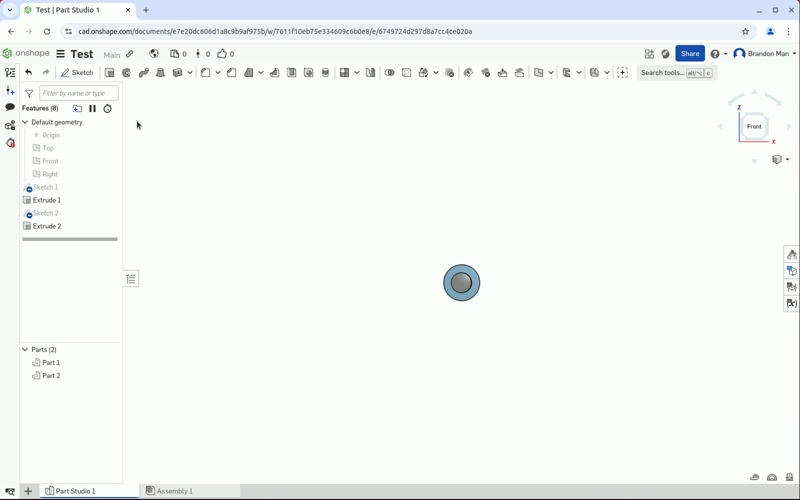
key(left, 2)
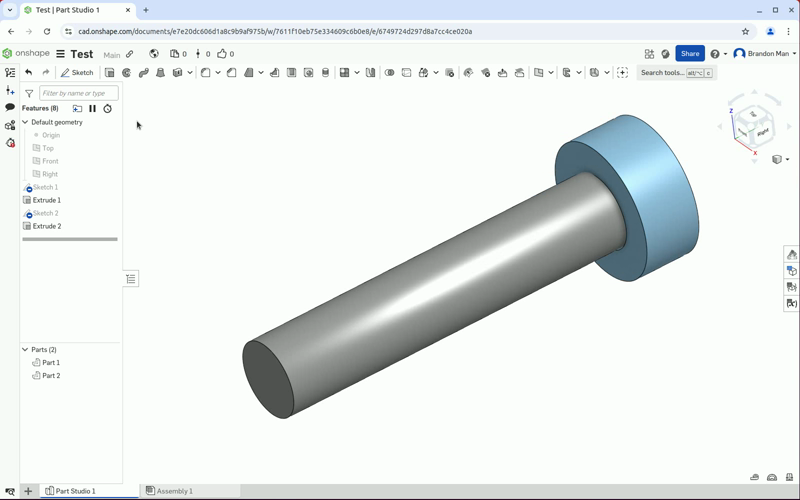
key(down, 2)
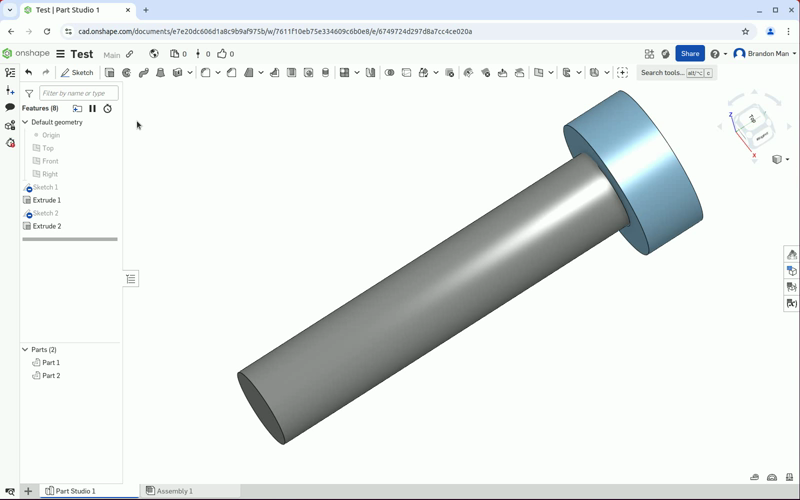
key(up, 2)
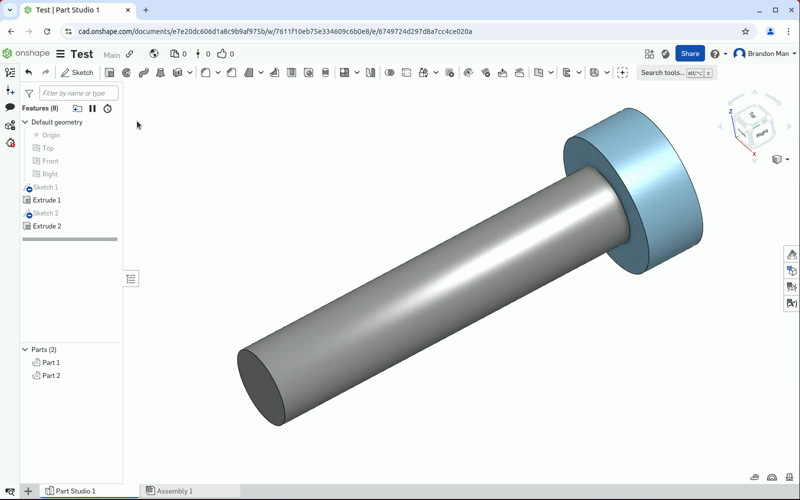
key(right, 2)
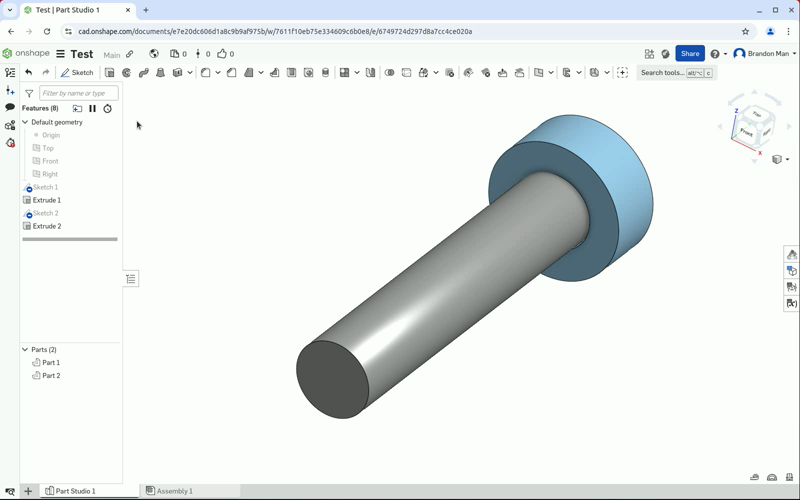
mouse_move(73, 189)
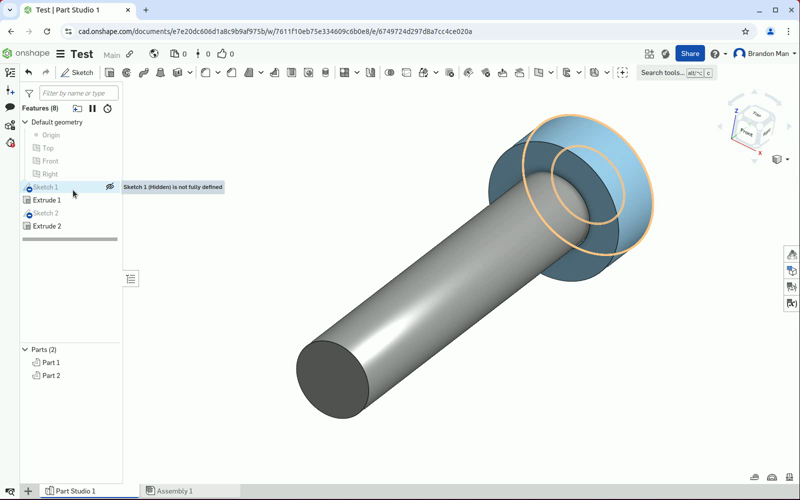
click(73, 189)